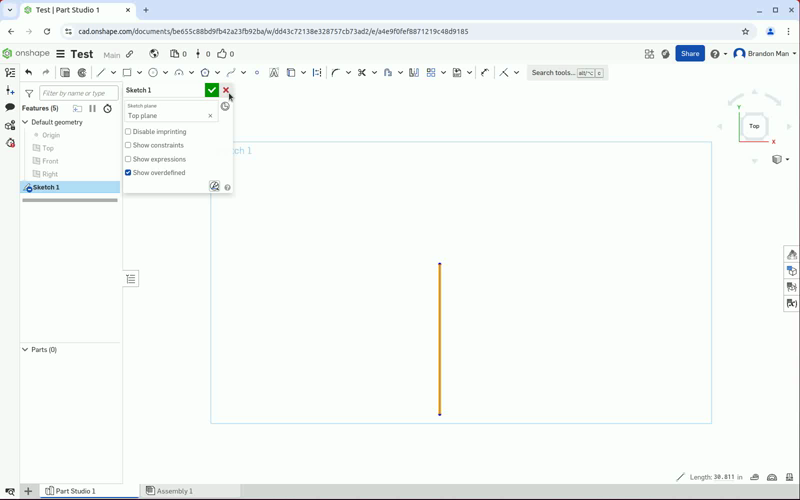
key(shift+h)
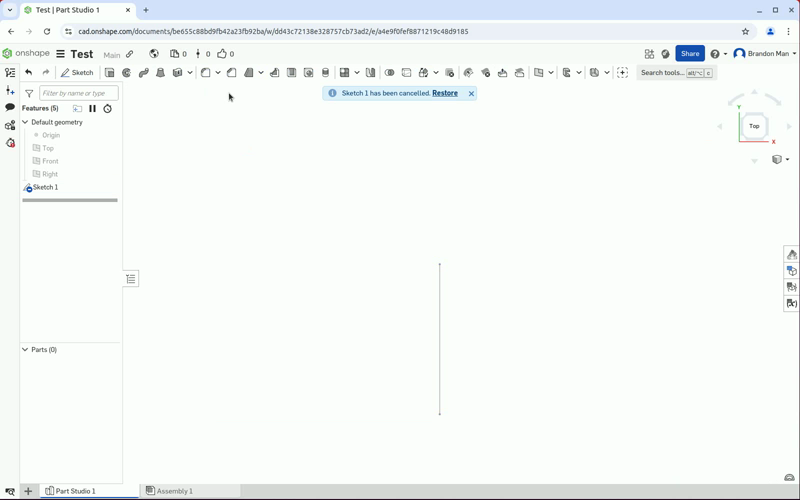
key(shift+s)
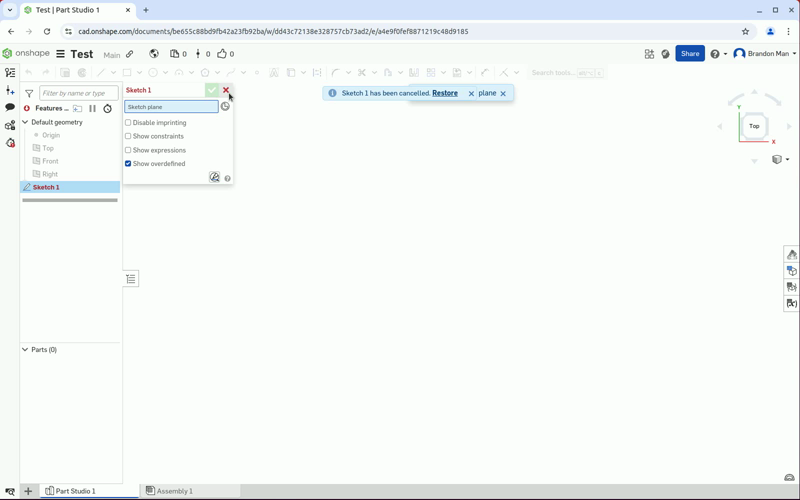
mouse_move(73, 150)
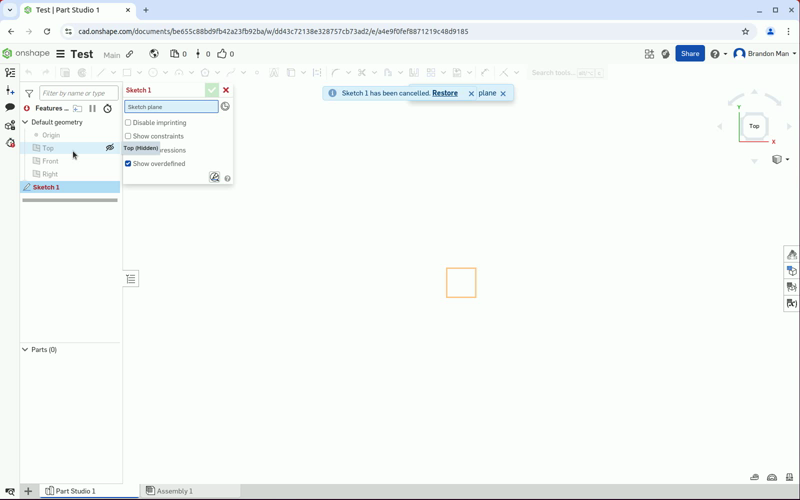
click(73, 150)
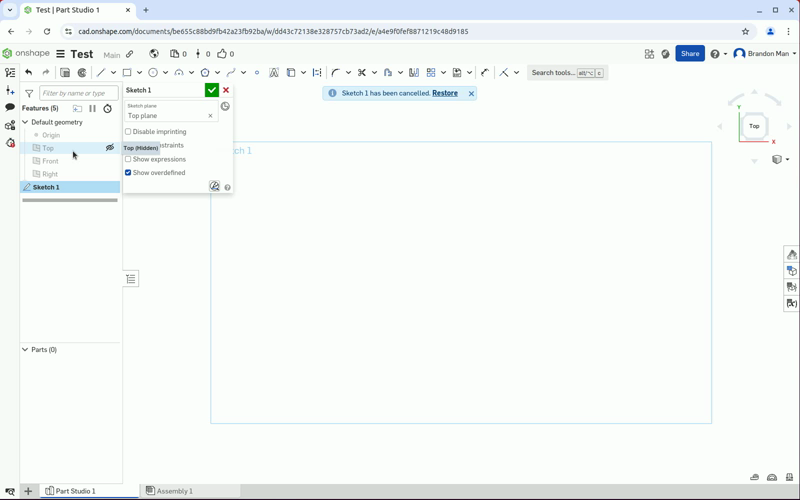
mouse_move(73, 352)
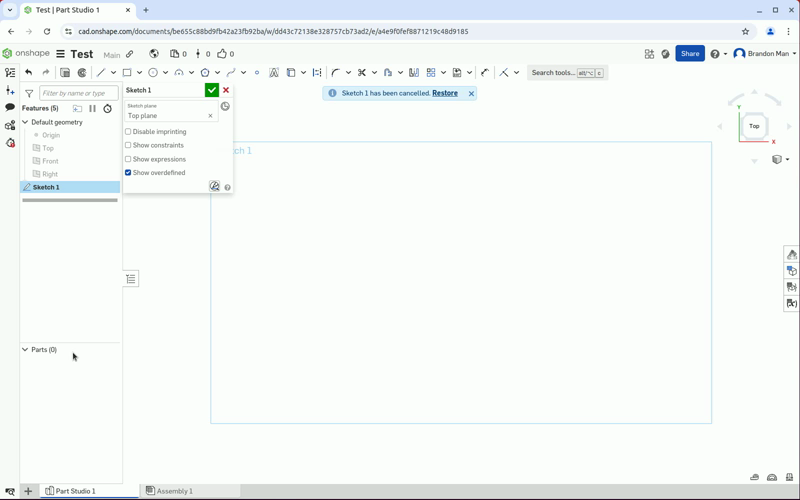
key(y)
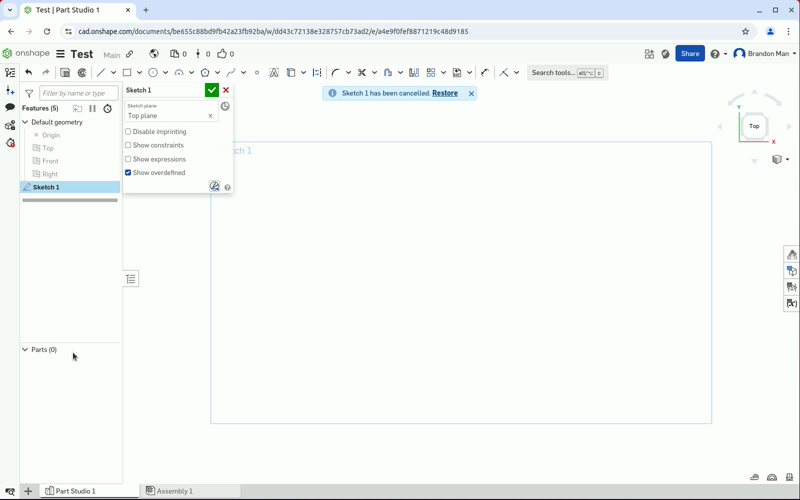
key(l)
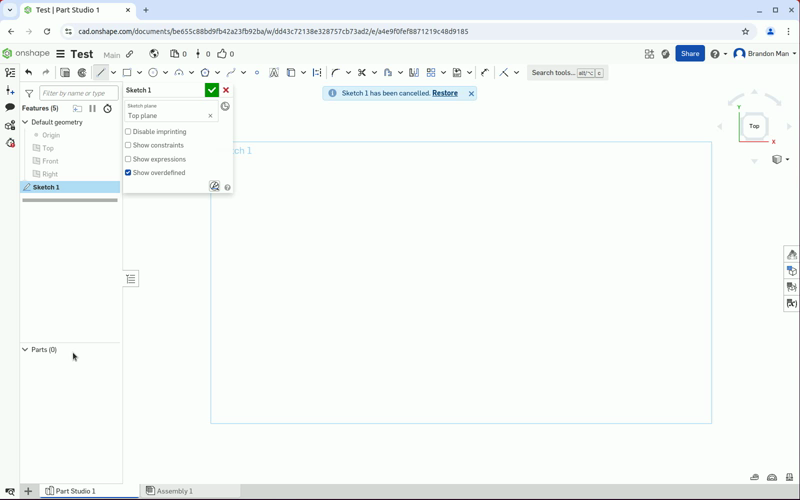
key_down(shift)
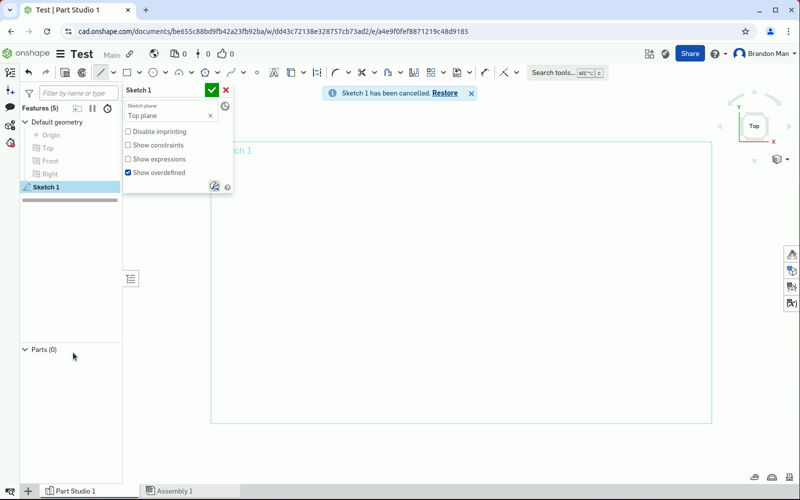
mouse_move(348, 324)
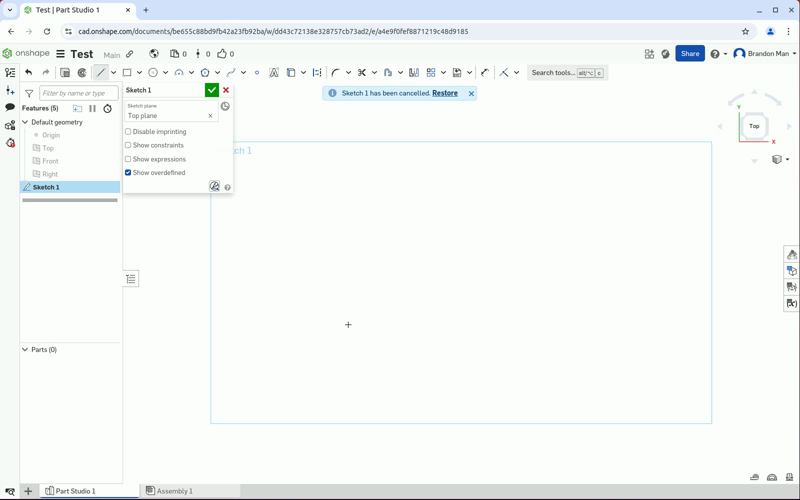
click(348, 324)
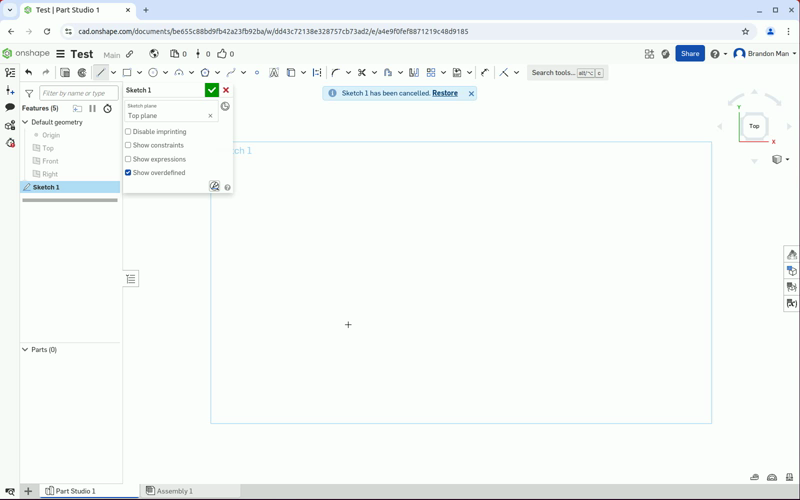
key_up(shift)
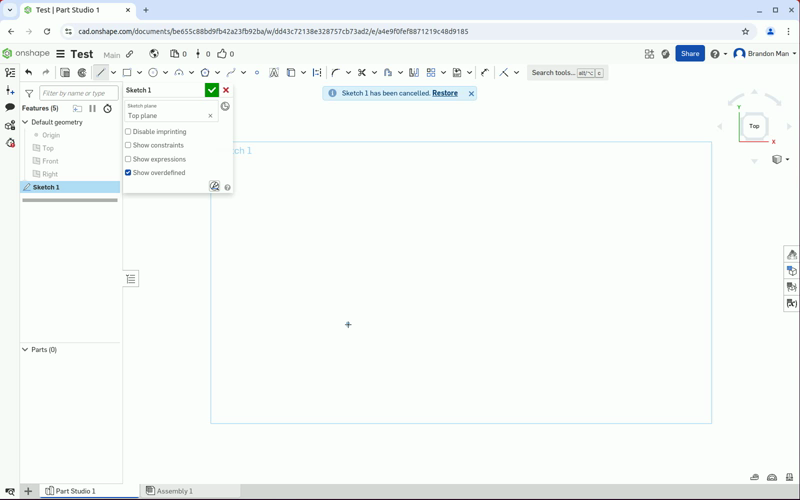
key_down(shift)
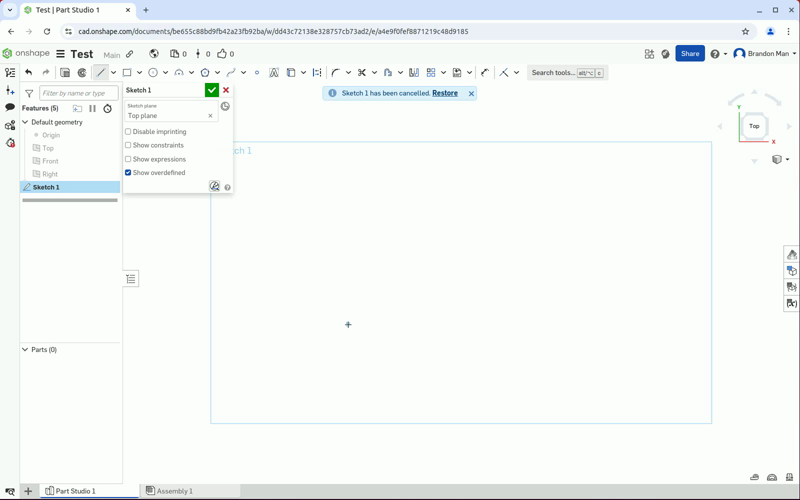
mouse_move(572, 324)
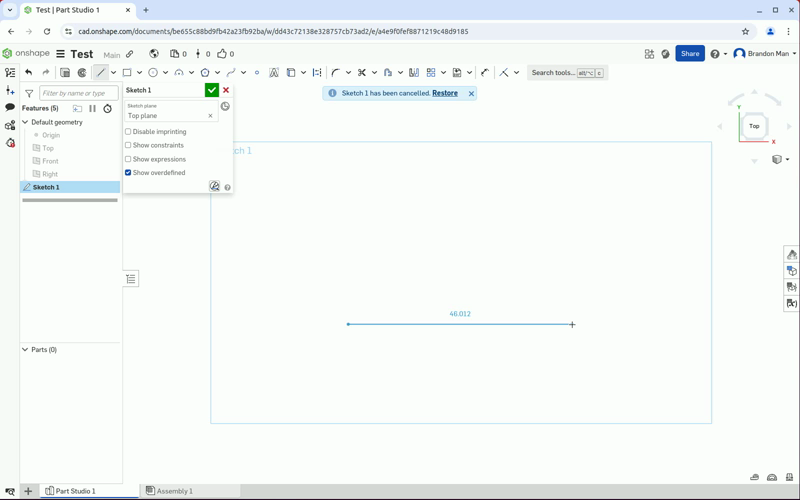
click(572, 324)
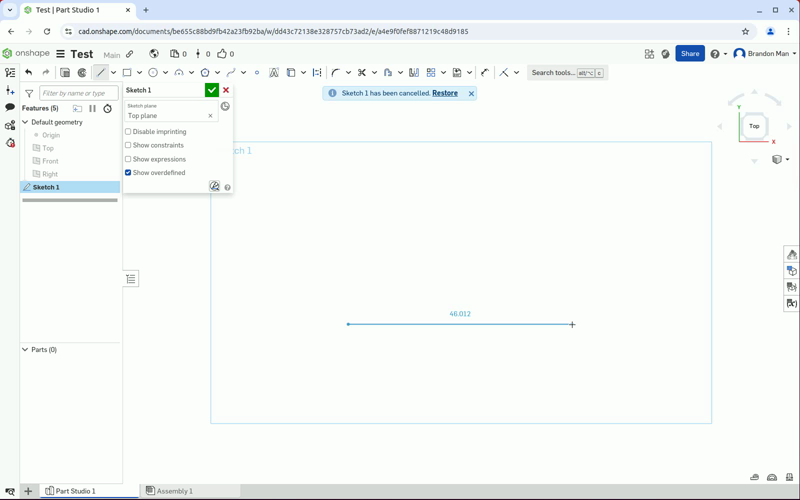
key_up(shift)
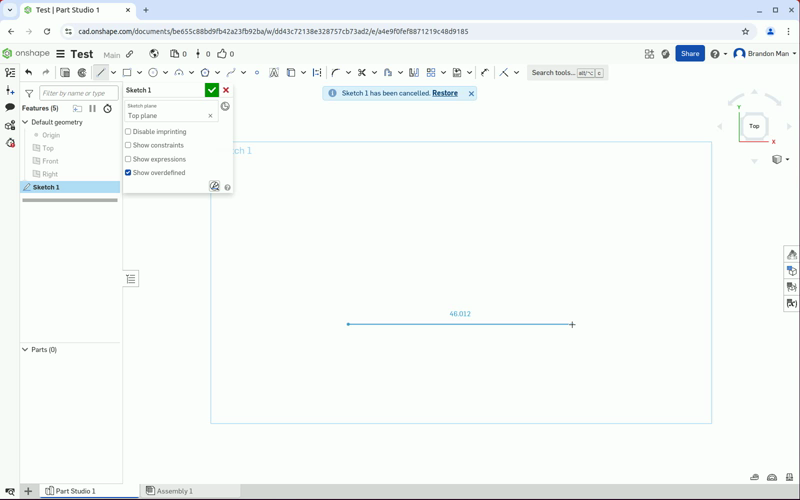
key_down(shift)
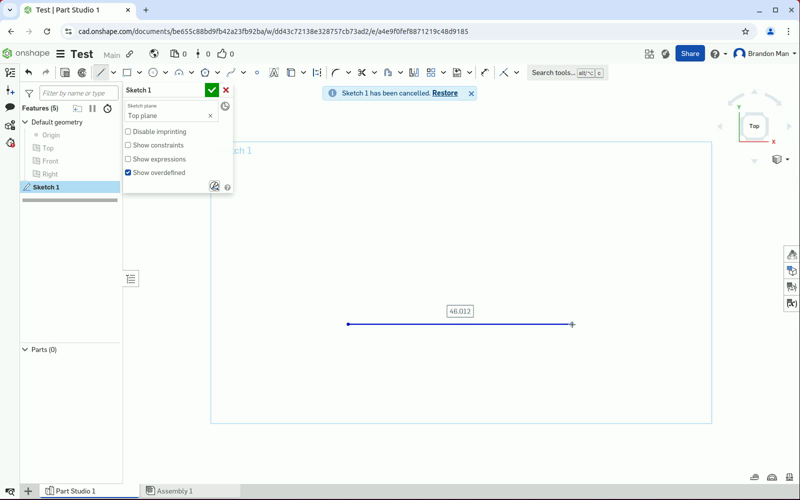
mouse_move(572, 241)
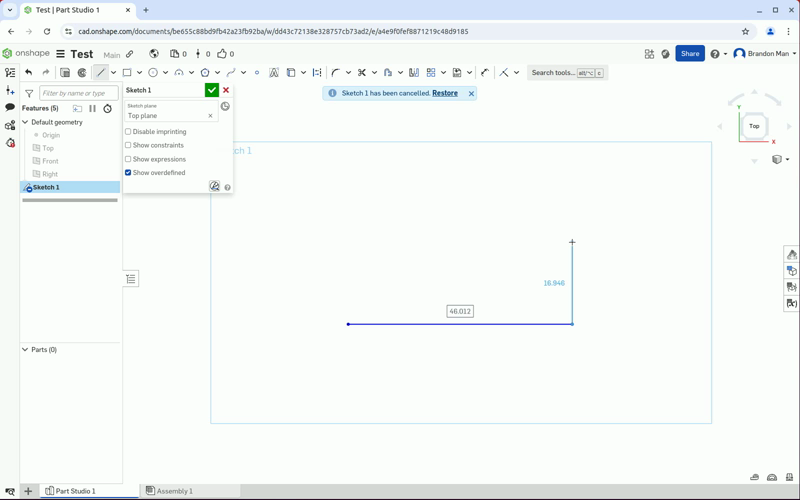
click(572, 241)
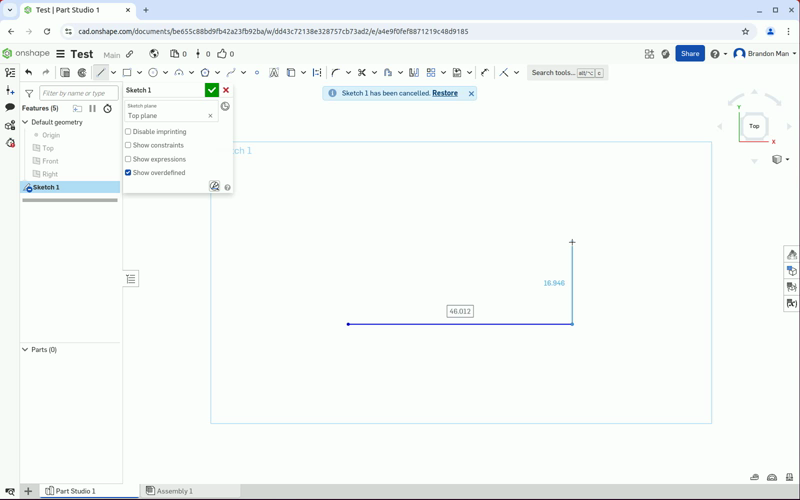
key_up(shift)
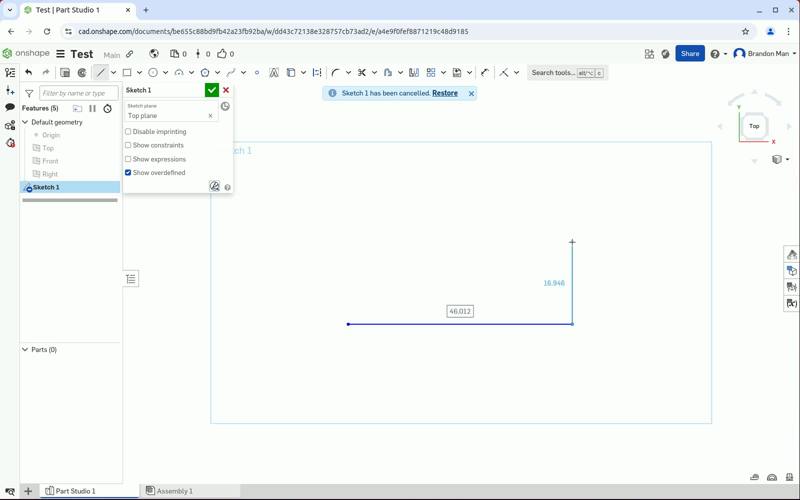
key_down(shift)
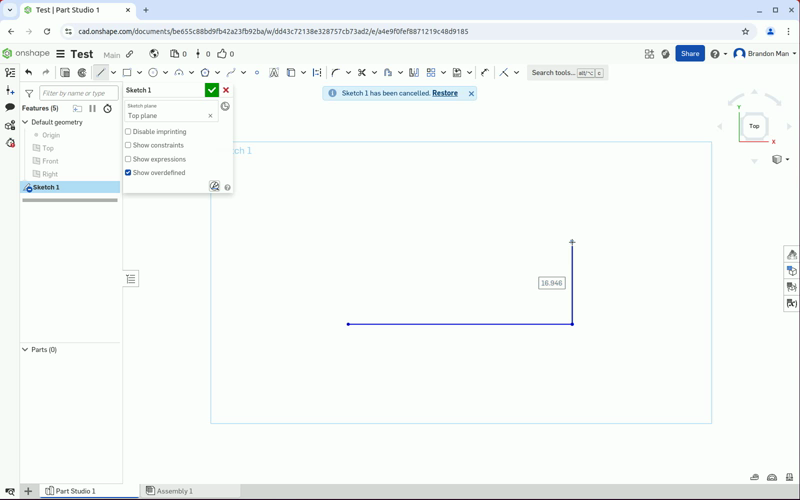
mouse_move(348, 241)
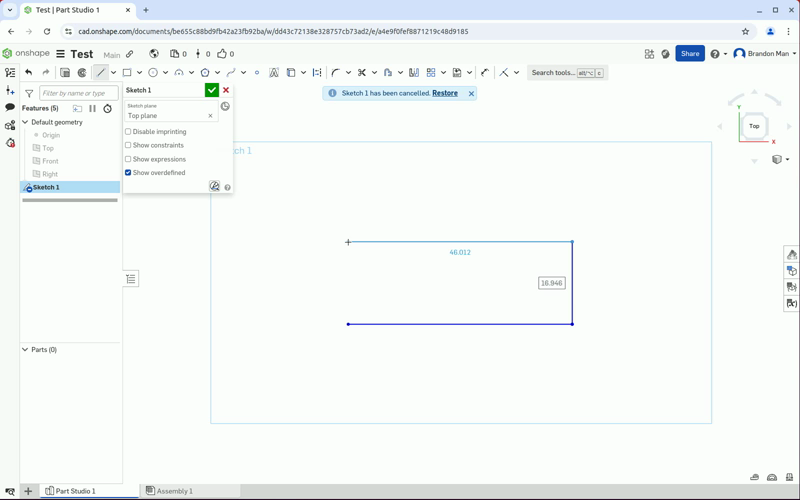
click(348, 241)
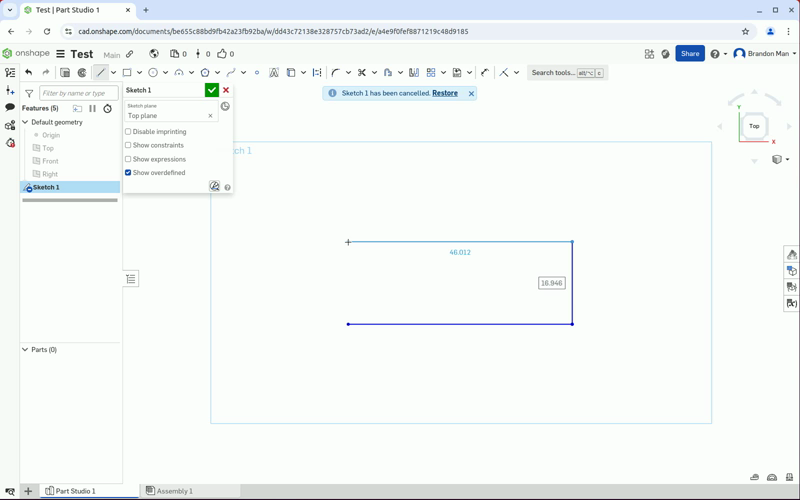
key_up(shift)
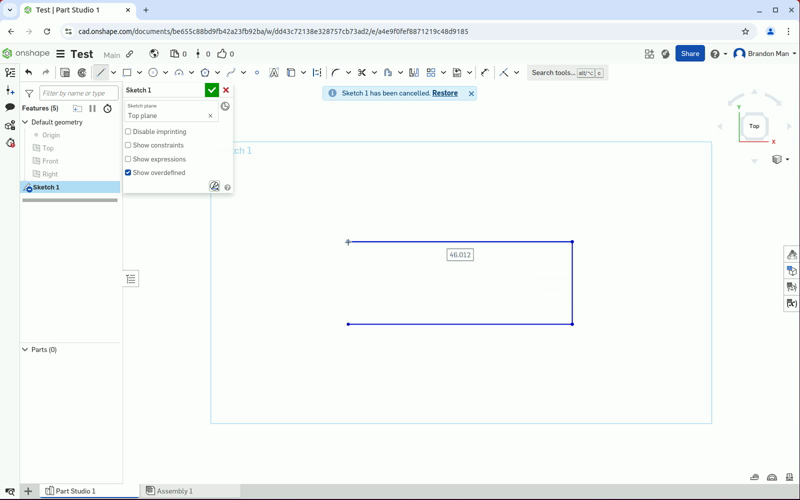
key_down(shift)
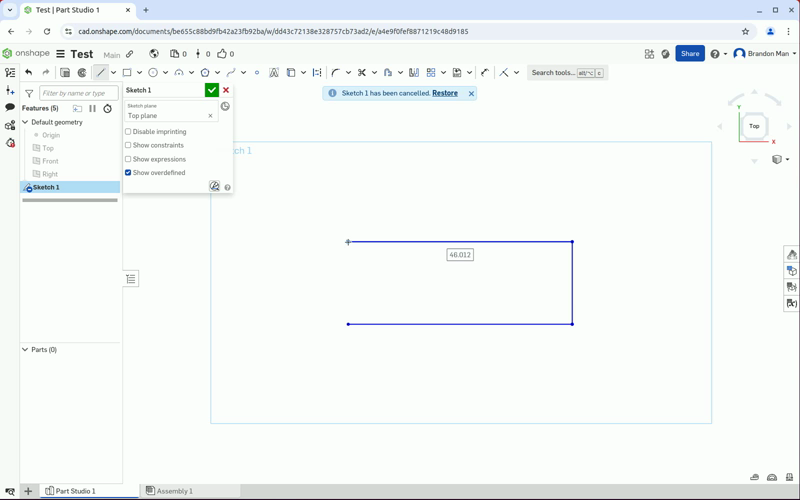
mouse_move(348, 324)
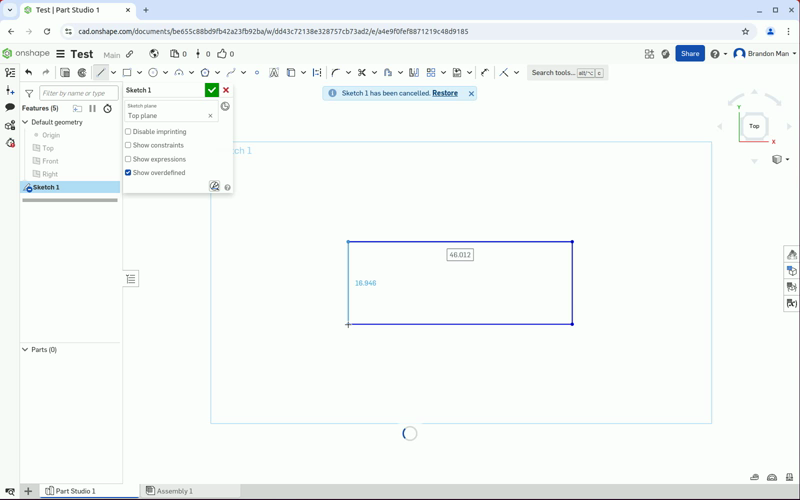
key_up(shift)
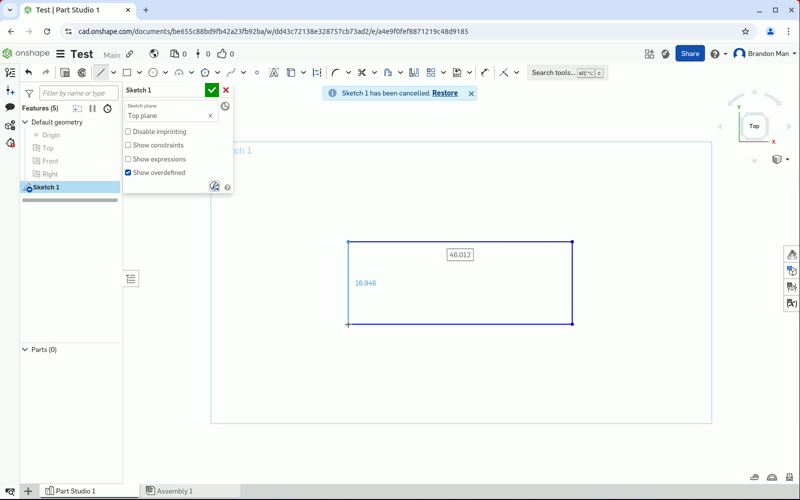
click(348, 324)
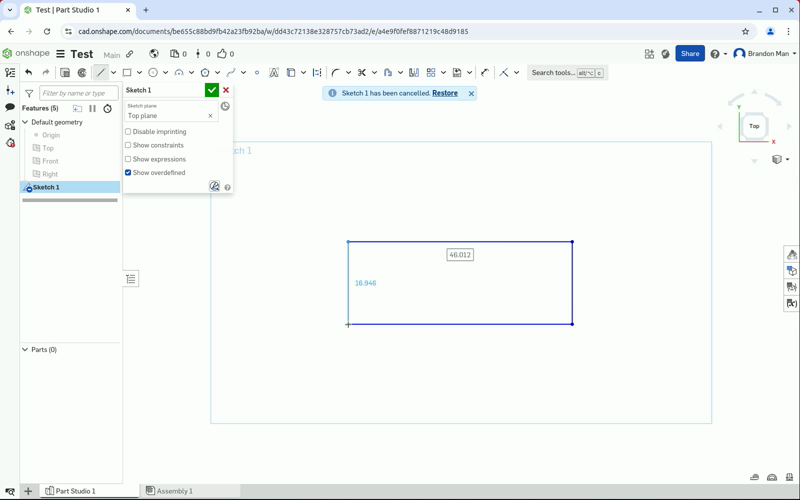
key(esc)
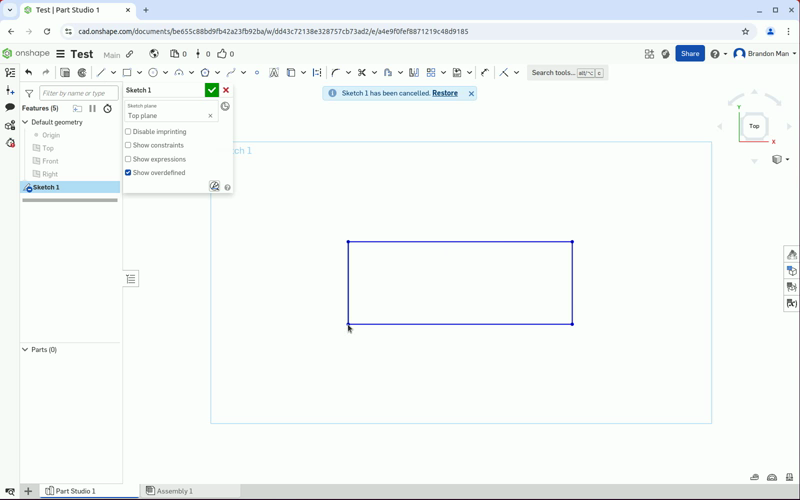
mouse_move(437, 299)
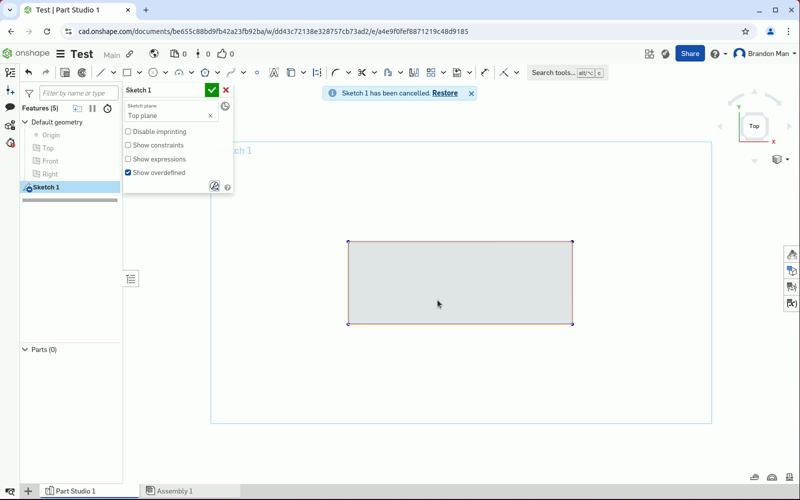
click(437, 299)
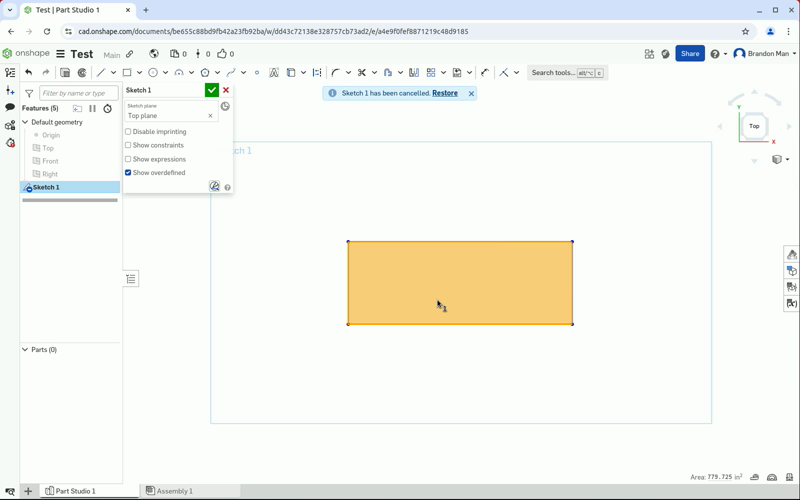
mouse_move(73, 352)
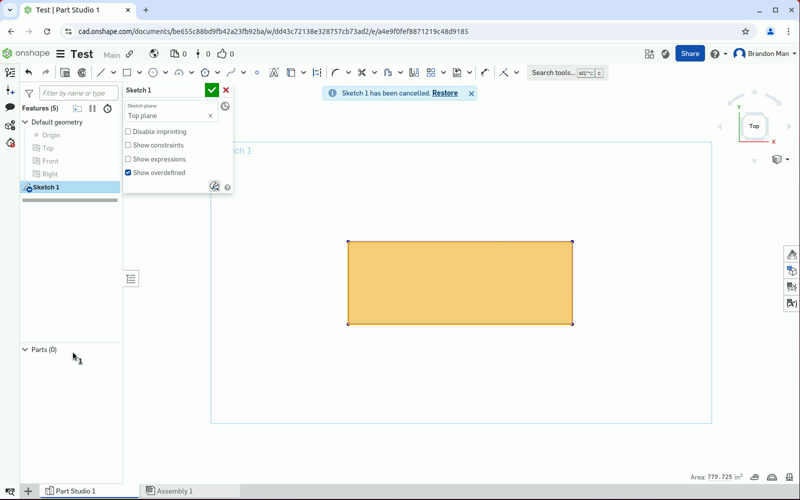
key(shift+y)
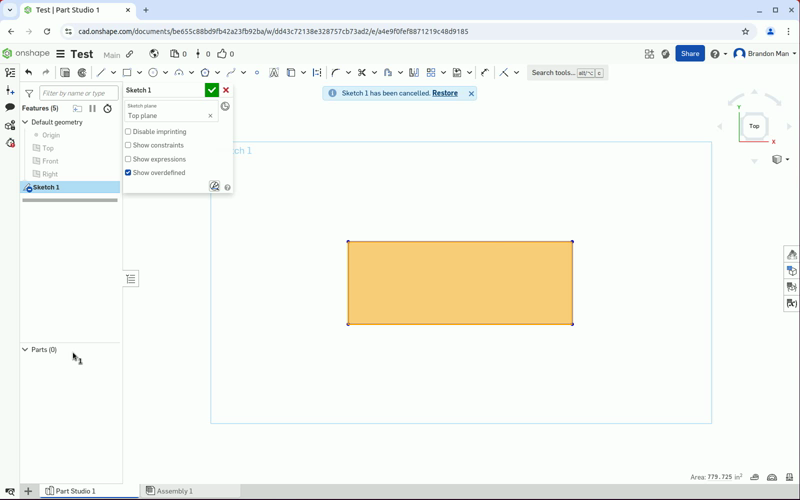
key(shift+e)
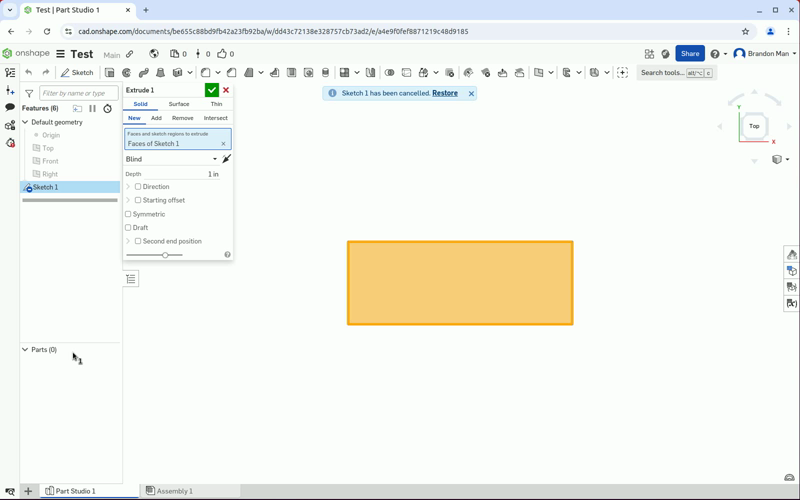
mouse_move(143, 106)
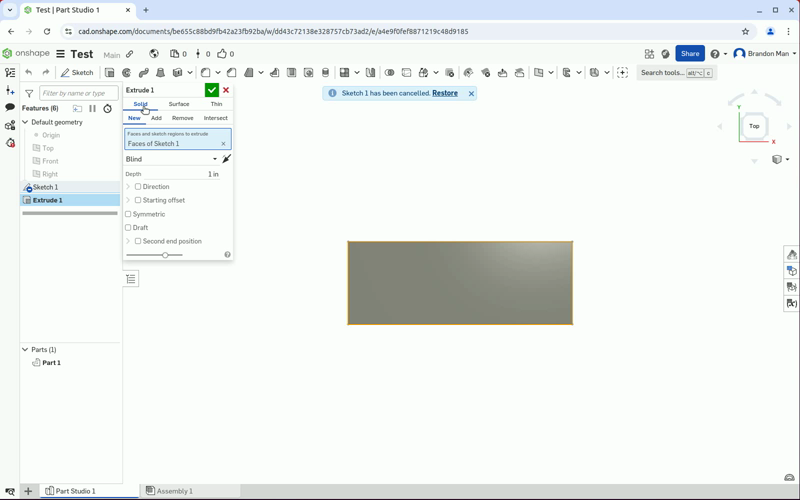
click(143, 106)
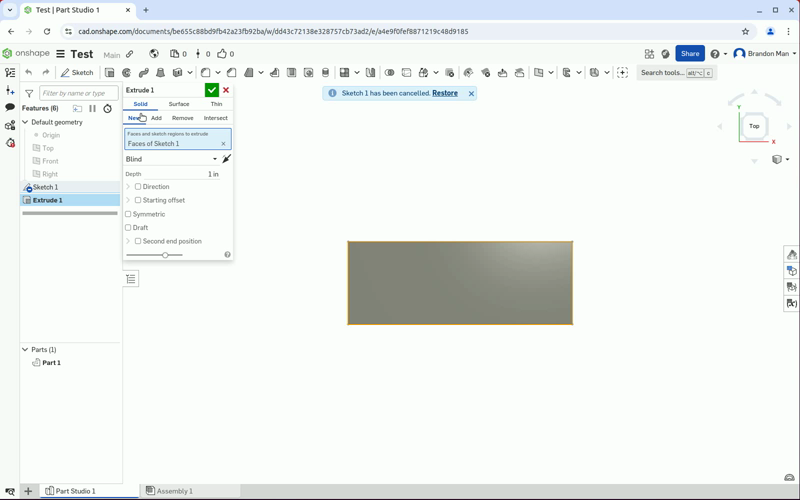
mouse_move(137, 120)
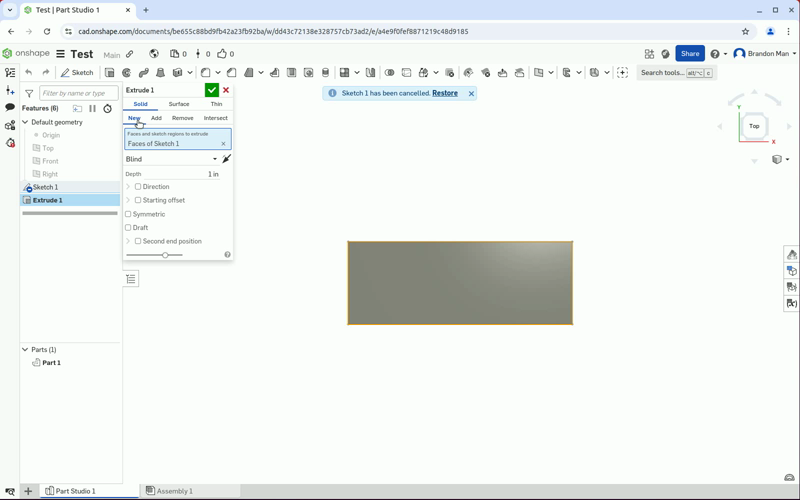
click(137, 120)
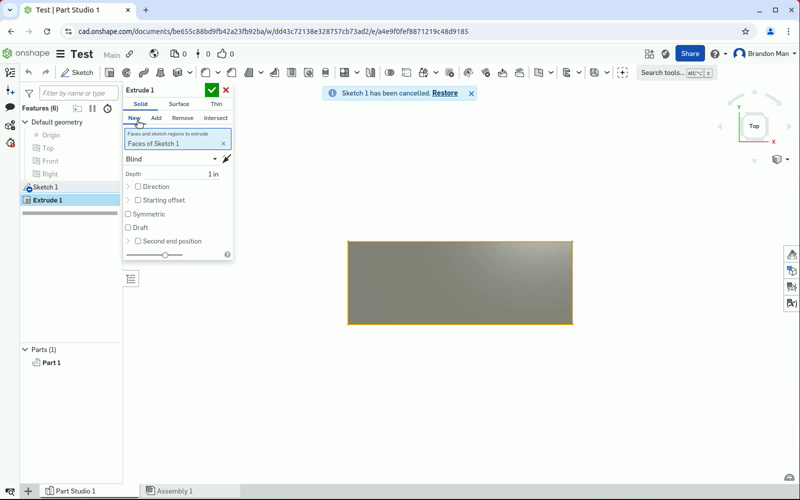
key(tab, 4)
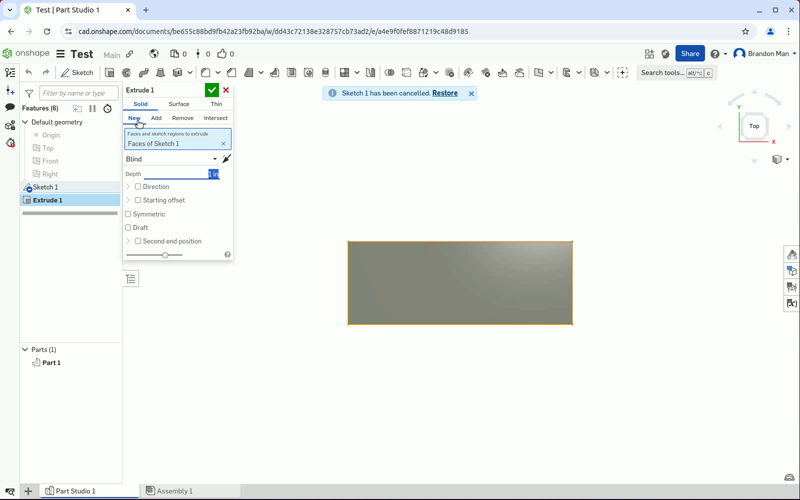
text(6.981)
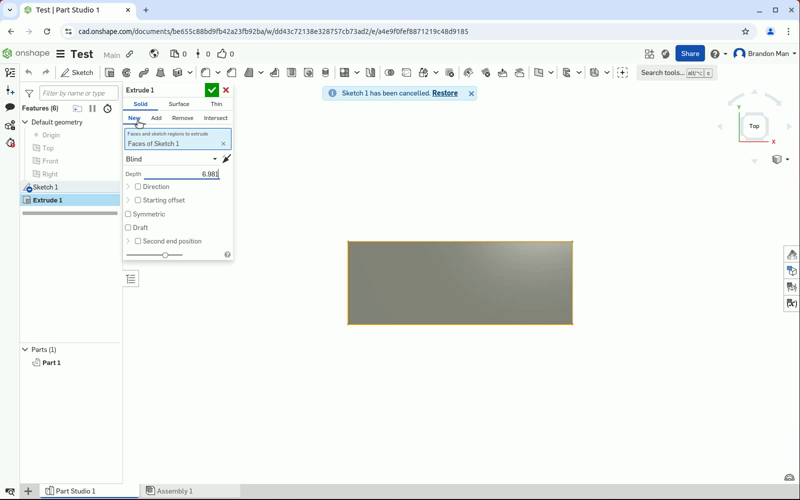
key(enter)
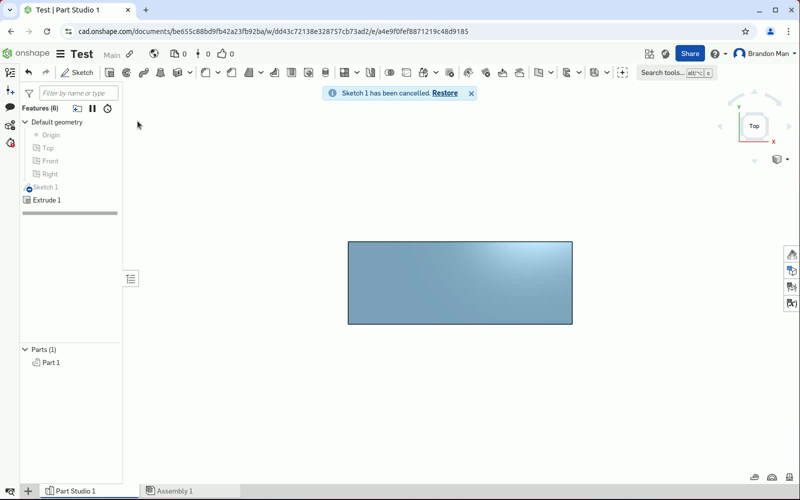
key(shift+h)
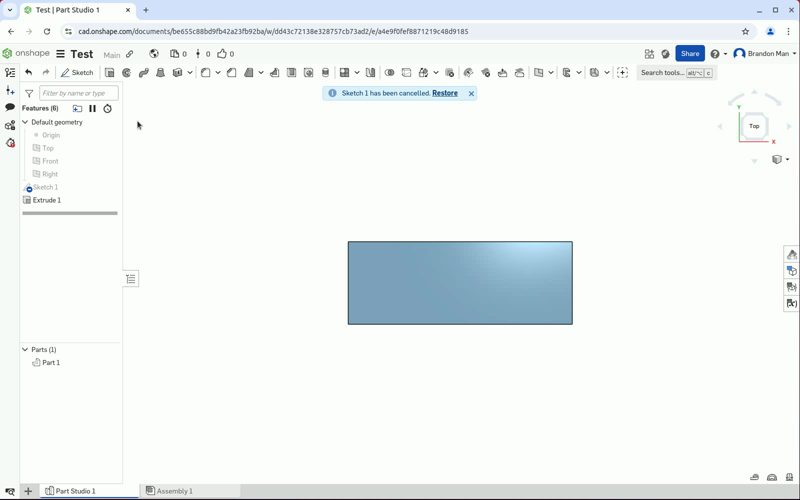
key(shift+h)
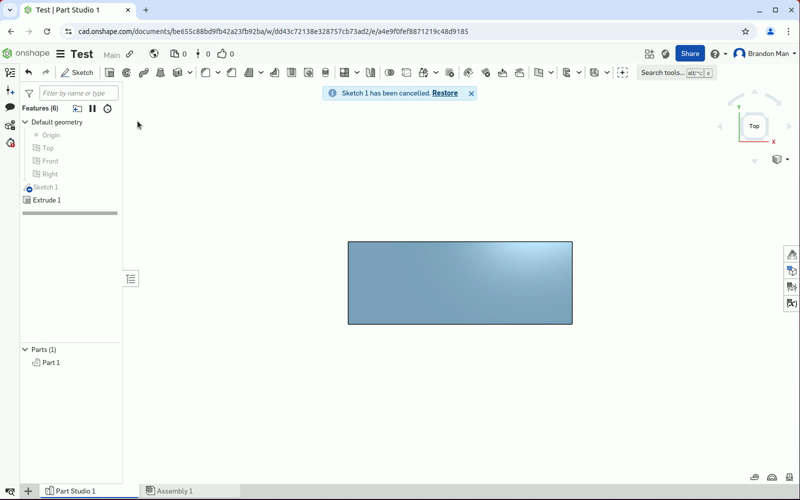
mouse_move(73, 189)
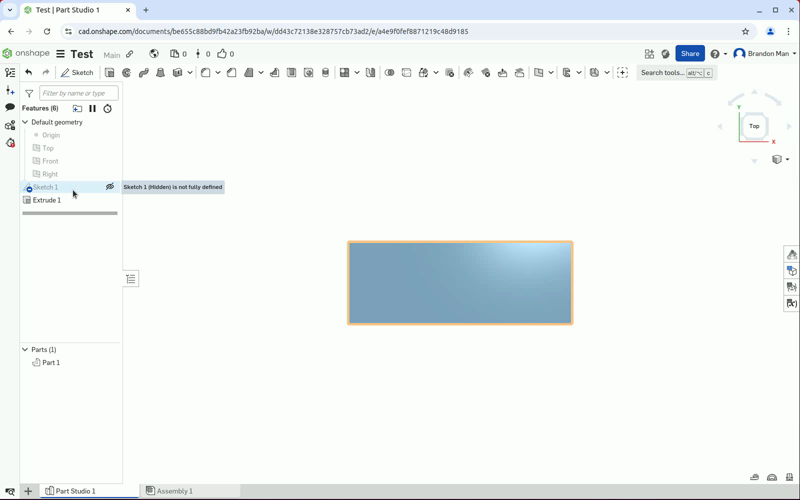
click(73, 189)
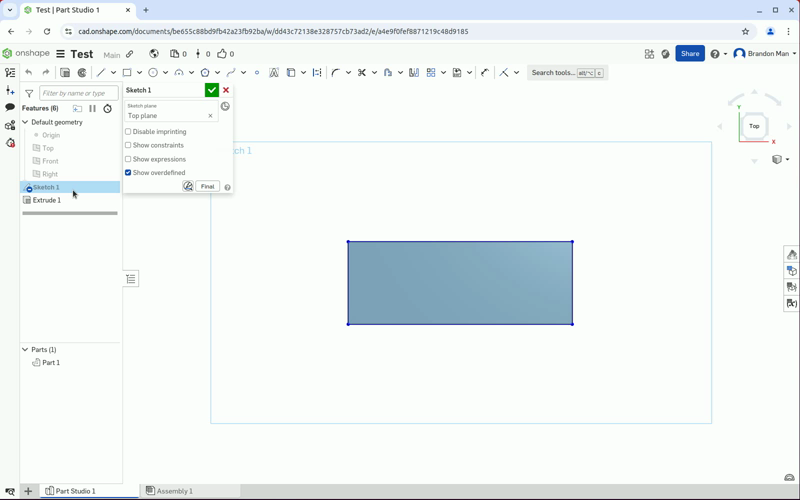
mouse_move(229, 92)
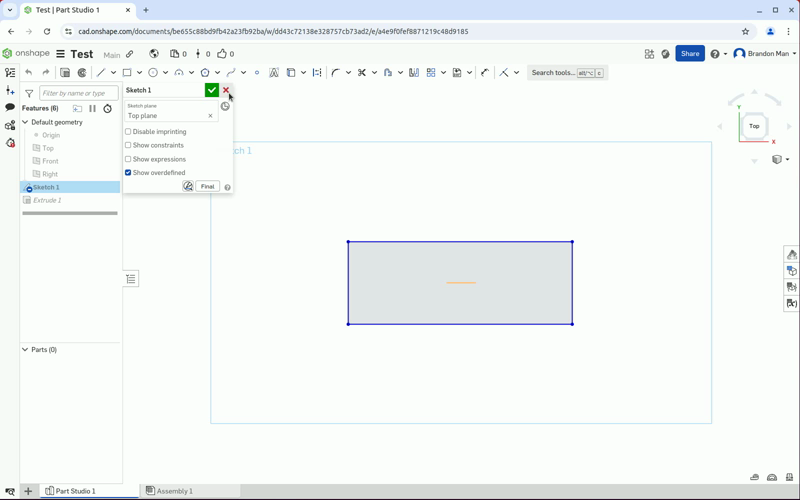
click(229, 92)
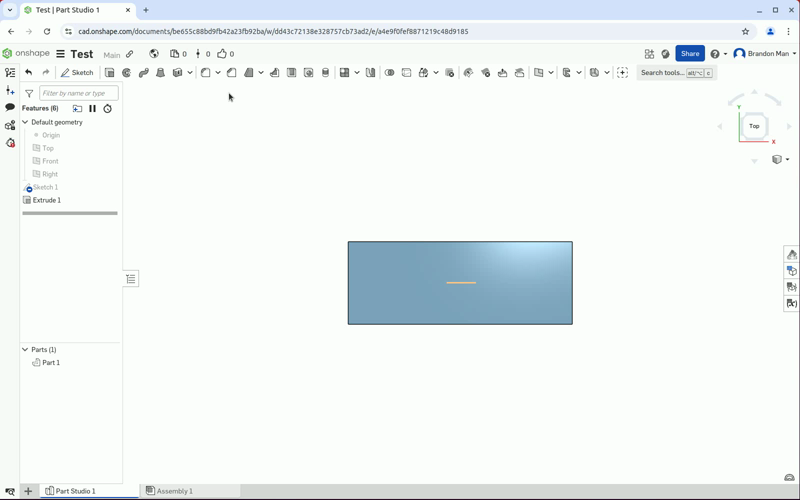
mouse_move(541, 75)
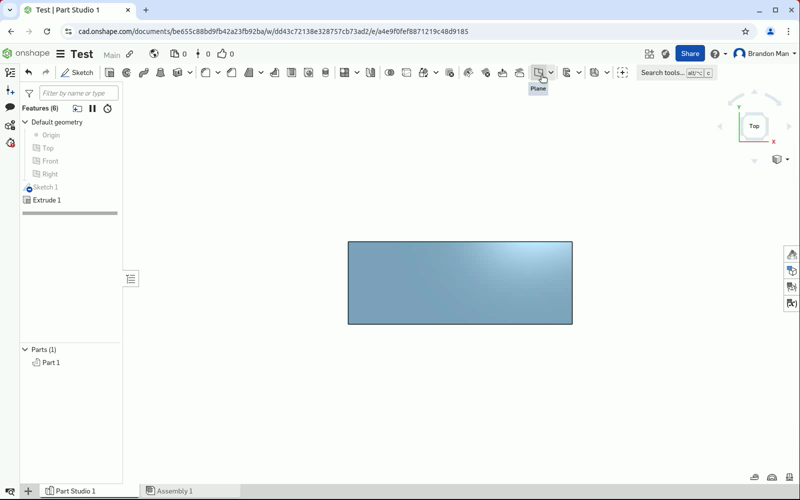
click(541, 75)
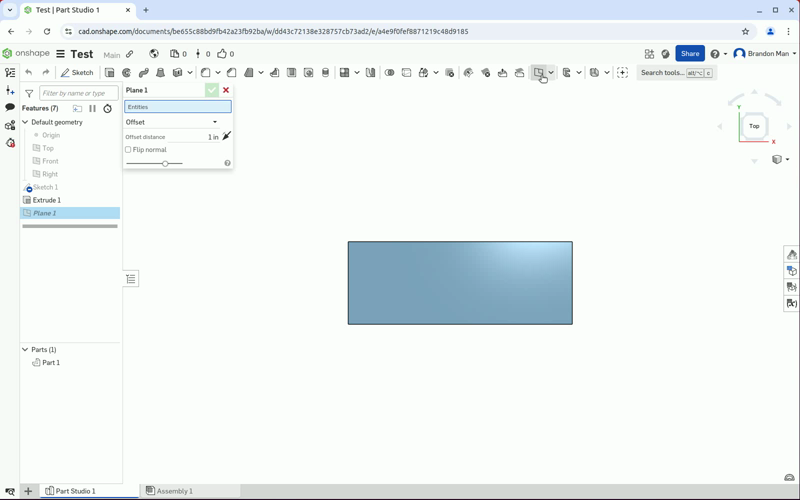
mouse_move(73, 150)
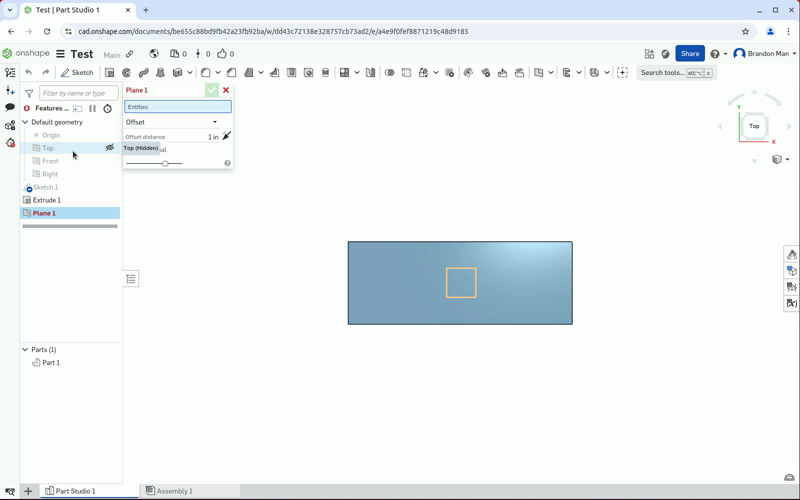
click(73, 150)
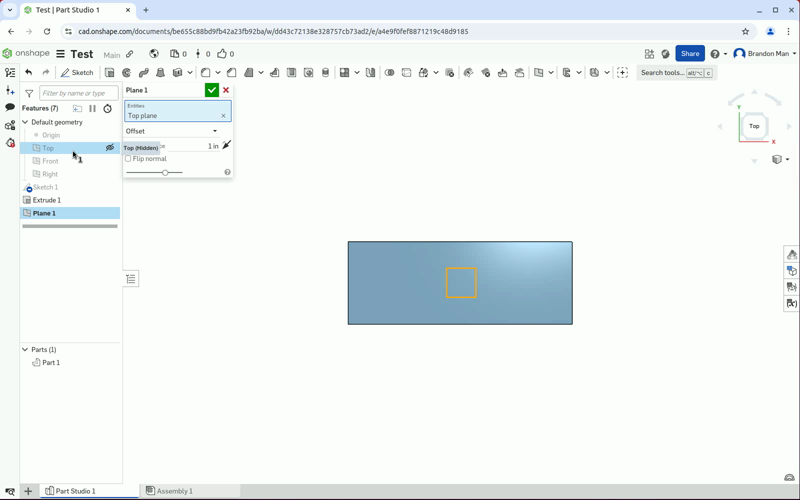
key(tab, 2)
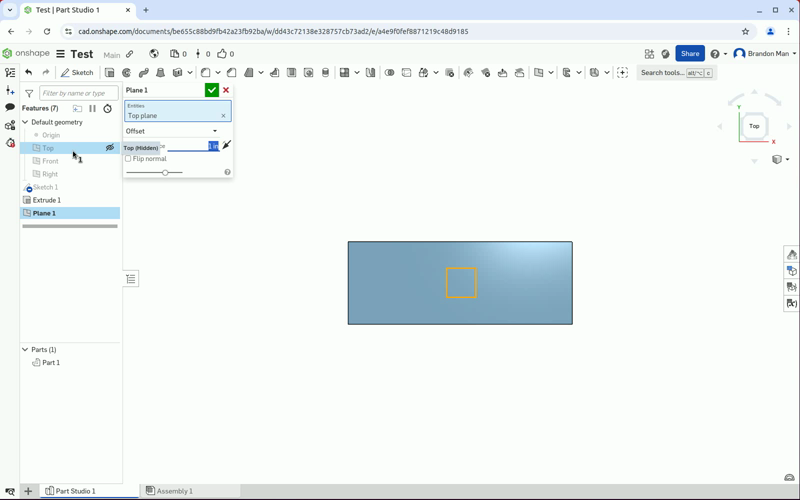
text(6.994)
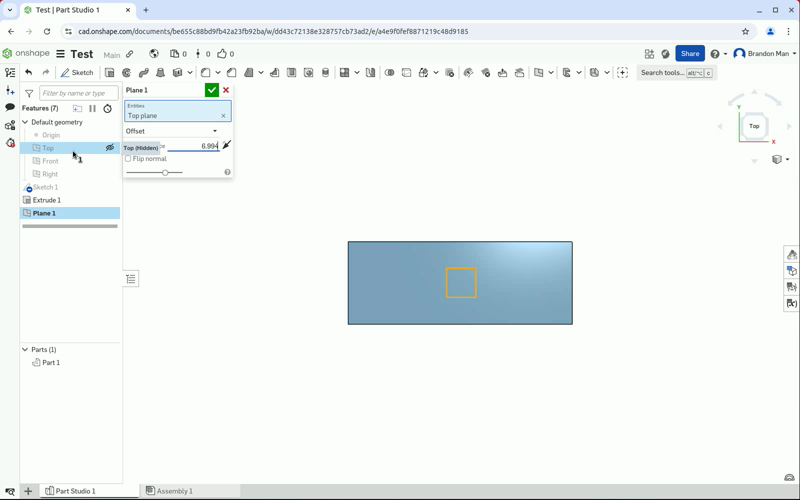
key(enter, 2)
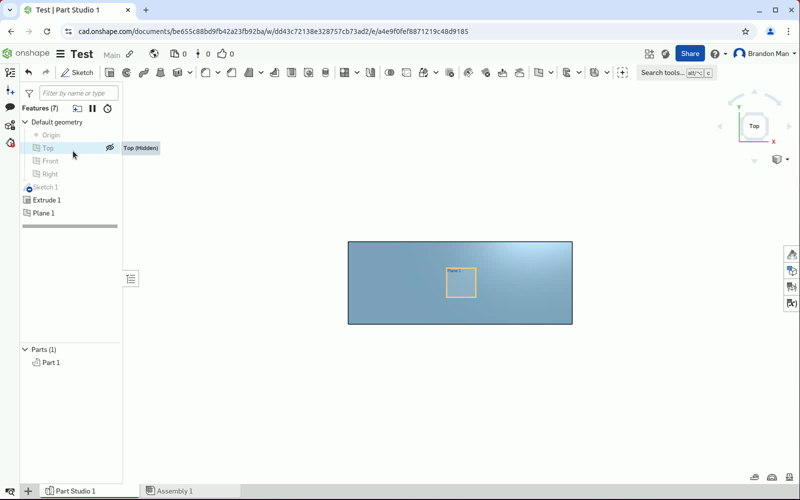
key(shift+s)
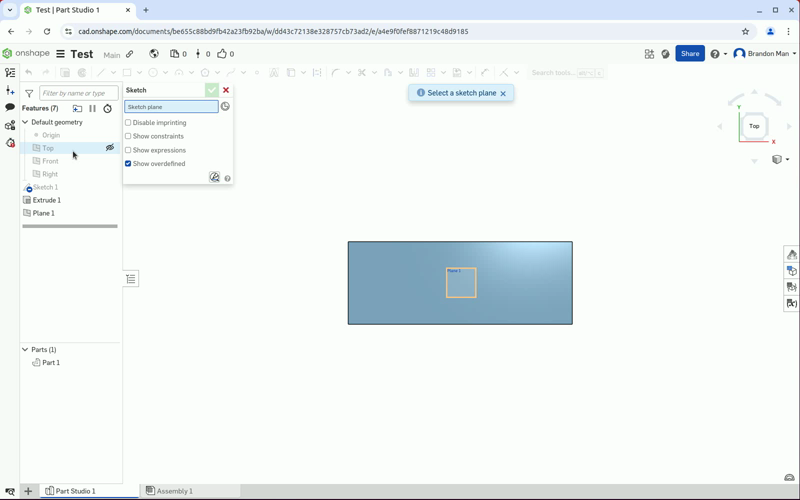
mouse_move(73, 215)
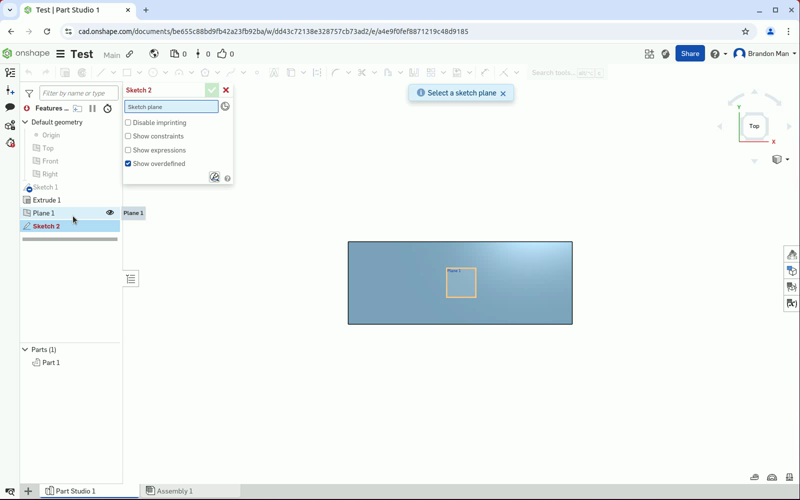
click(73, 215)
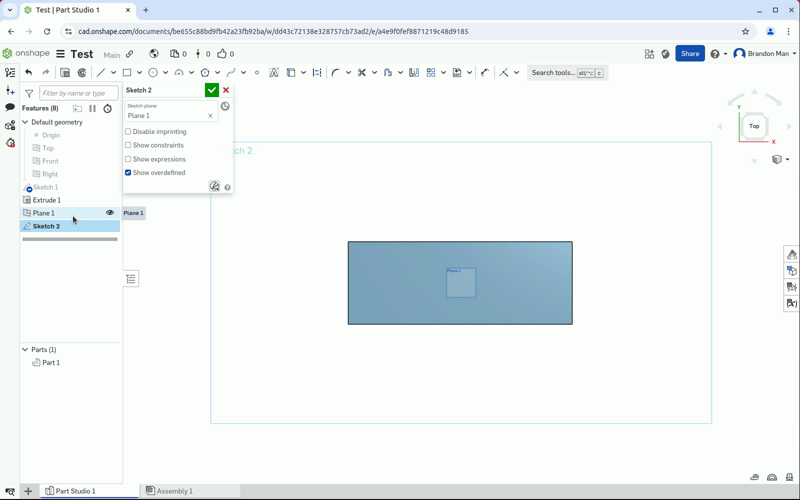
mouse_move(73, 352)
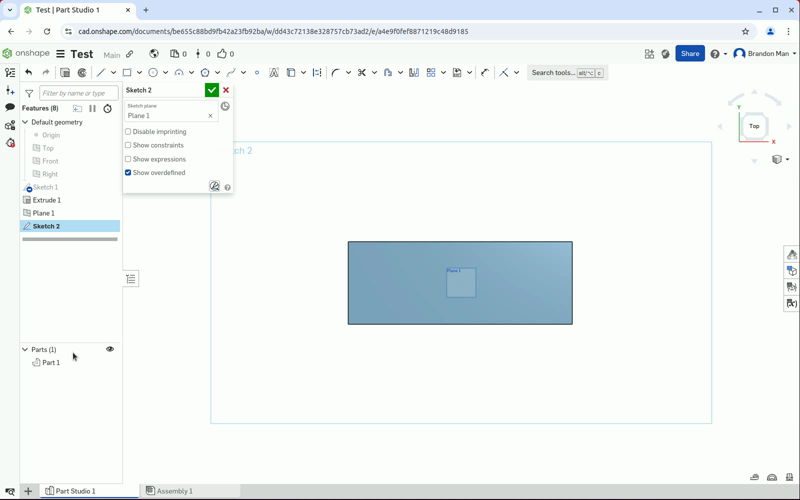
key(y)
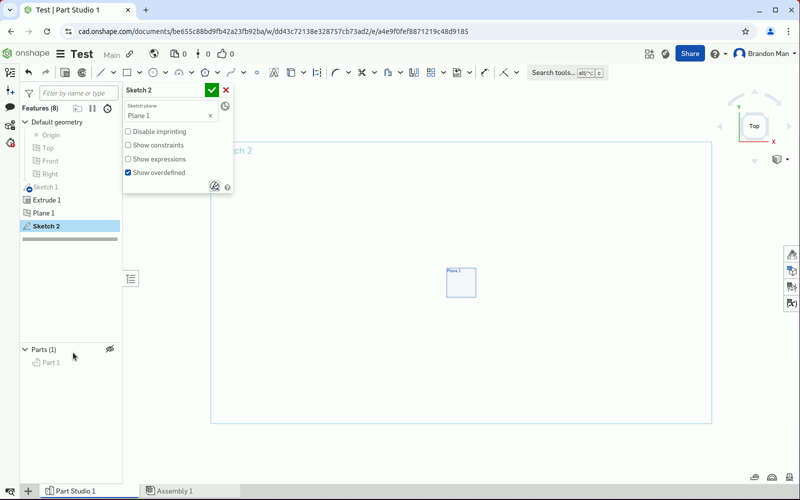
key(l)
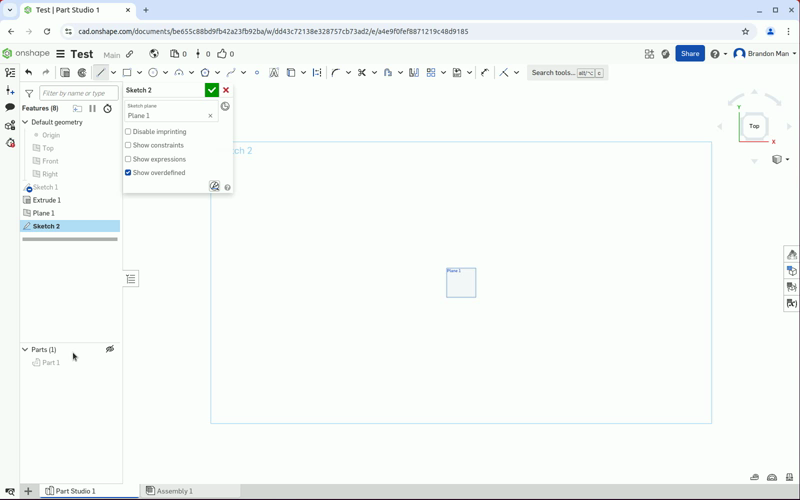
key_down(shift)
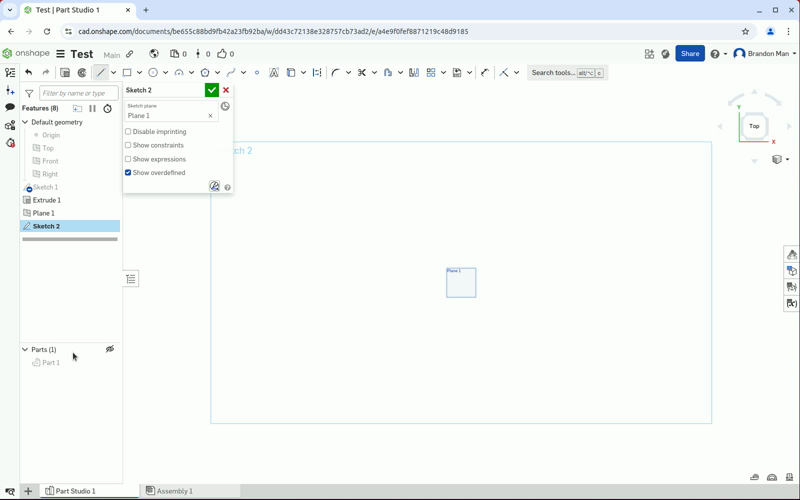
mouse_move(352, 319)
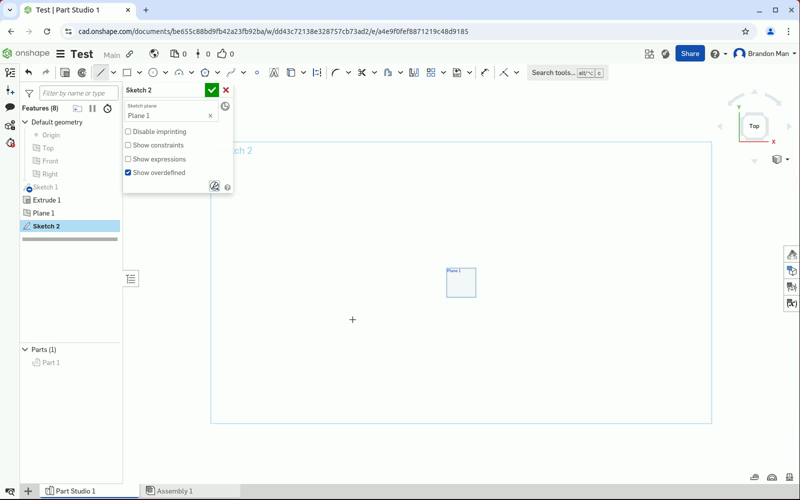
click(352, 319)
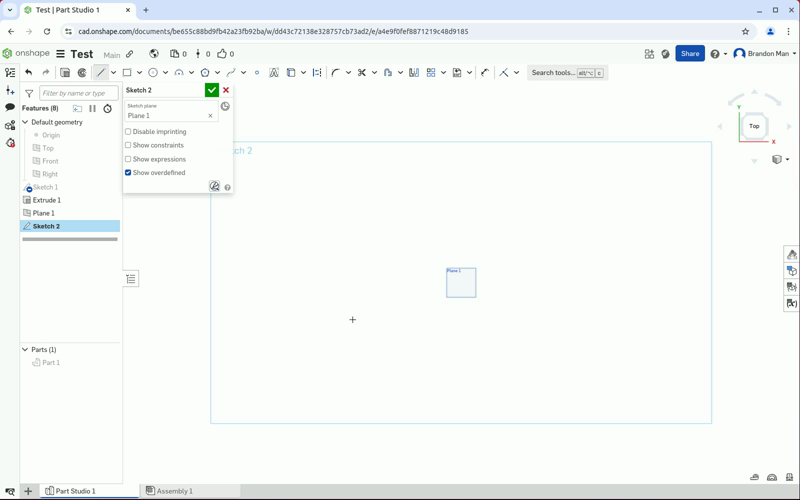
key_up(shift)
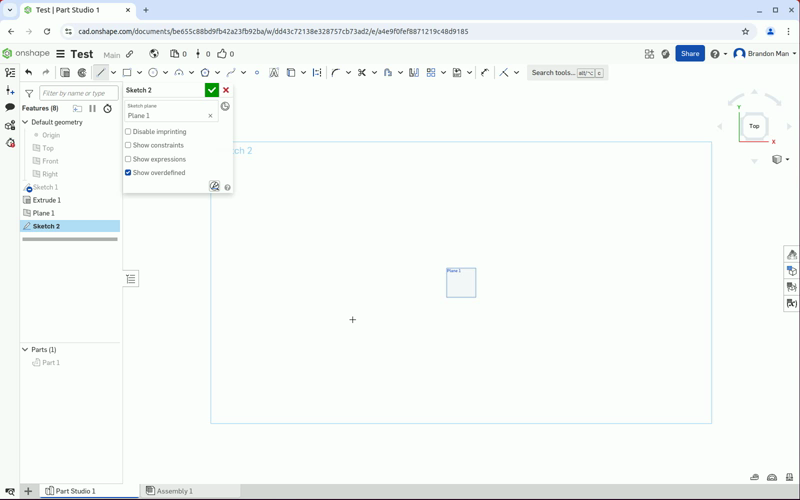
key_down(shift)
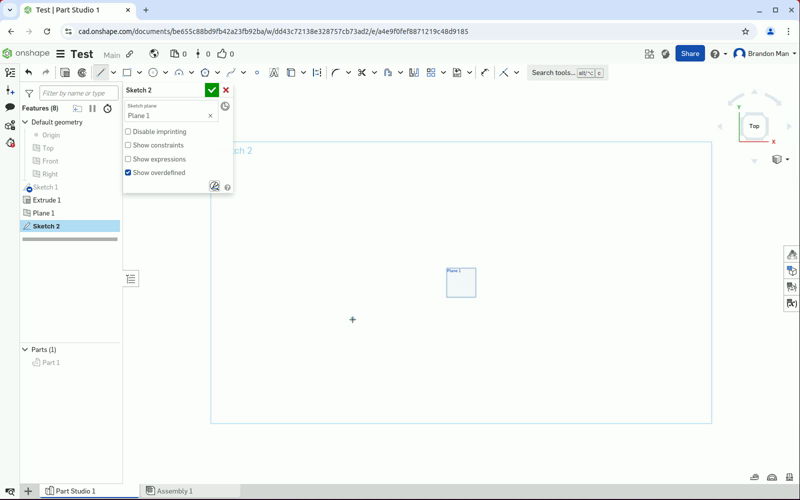
mouse_move(567, 319)
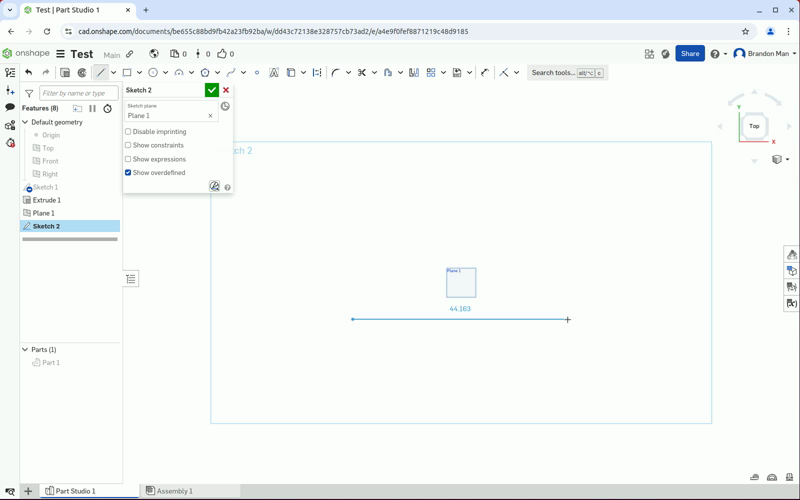
click(567, 319)
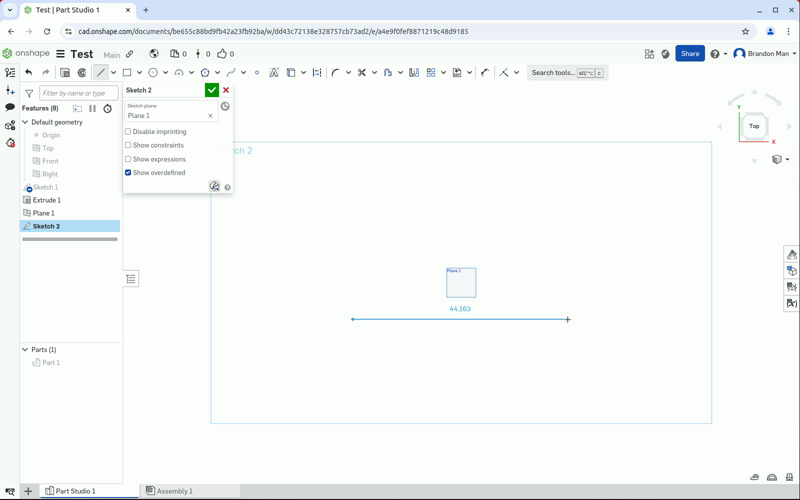
key_up(shift)
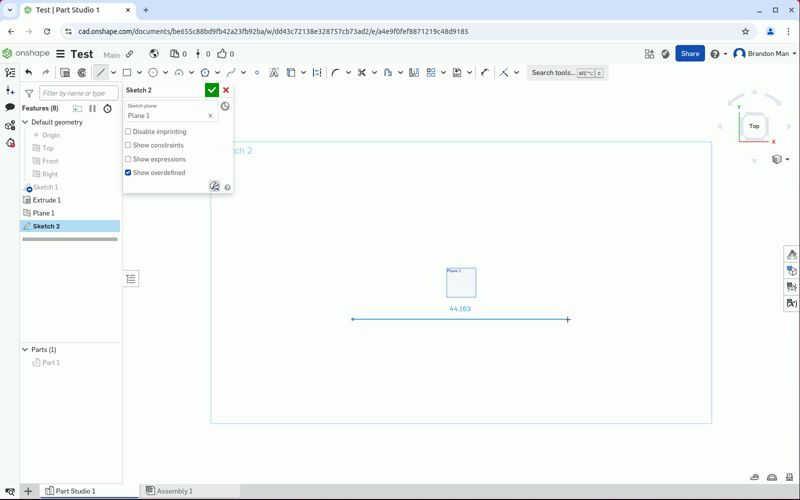
key_down(shift)
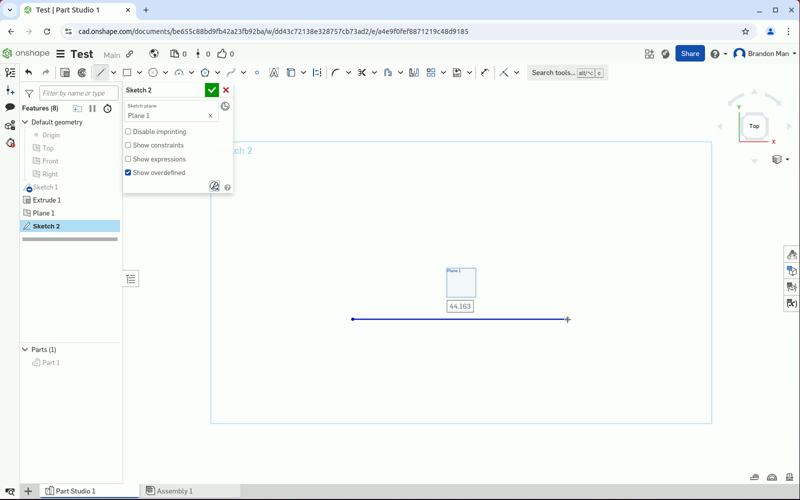
mouse_move(567, 246)
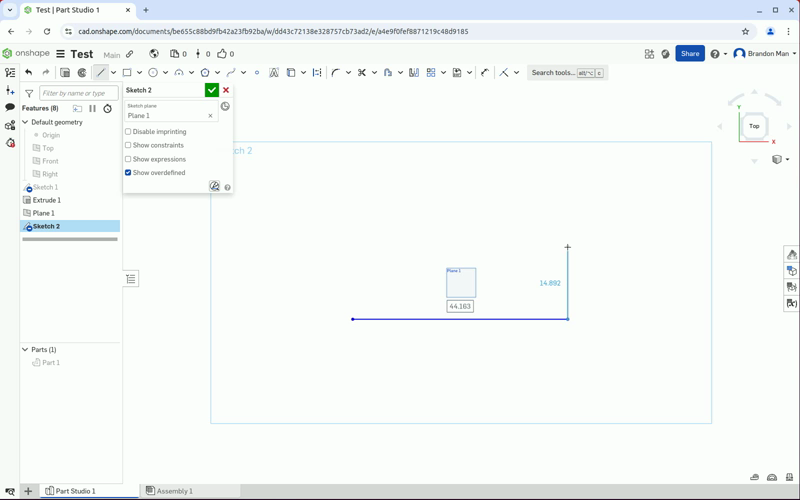
click(567, 246)
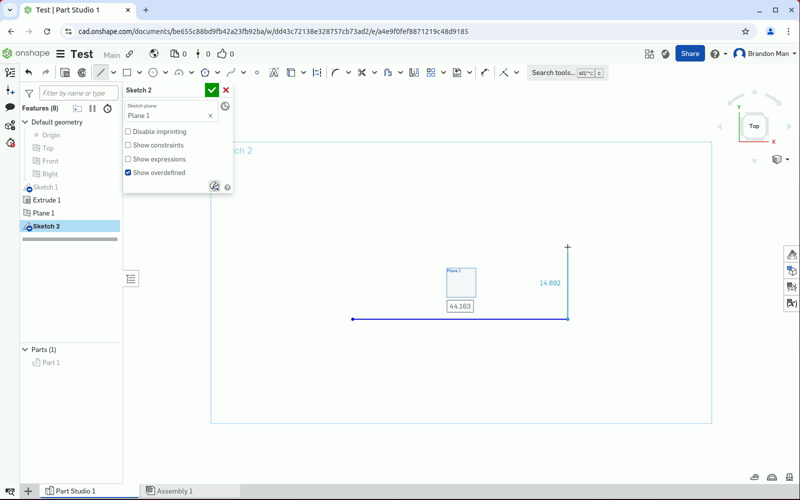
key_up(shift)
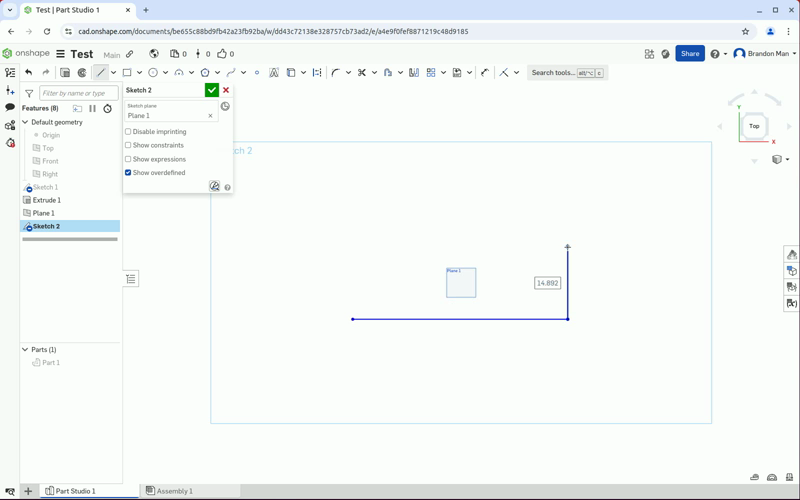
key_down(shift)
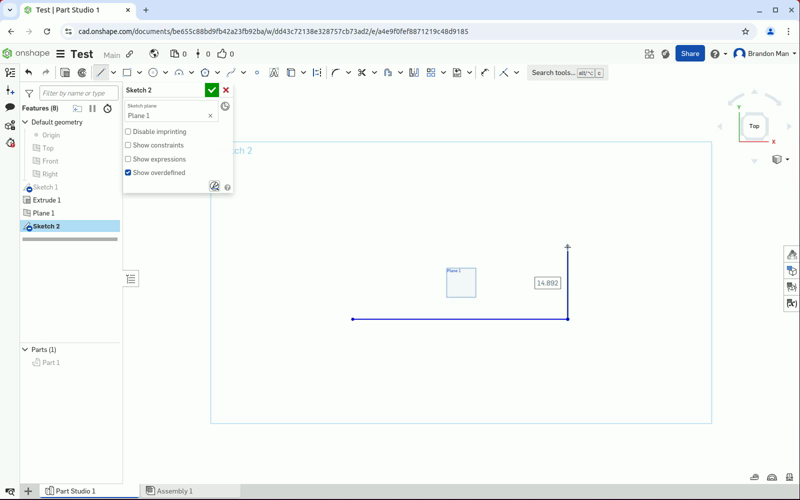
mouse_move(352, 246)
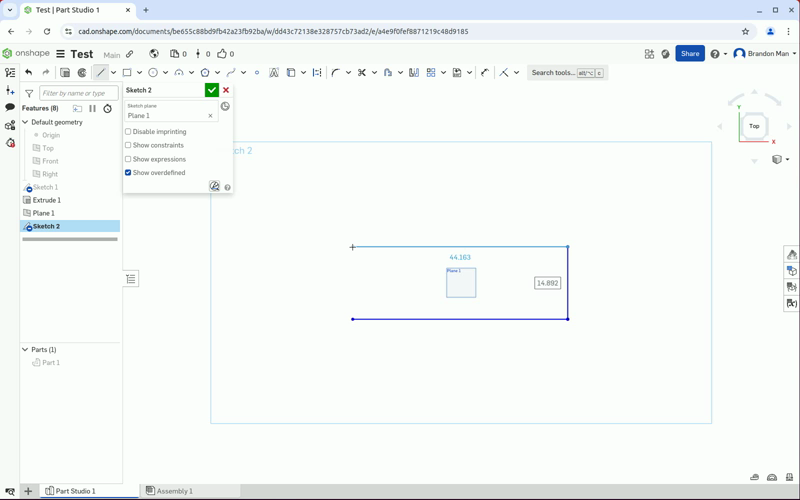
click(352, 246)
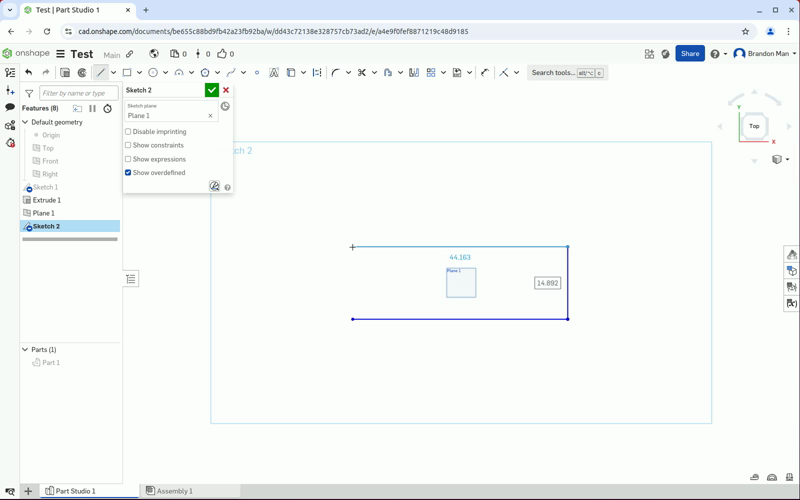
key_up(shift)
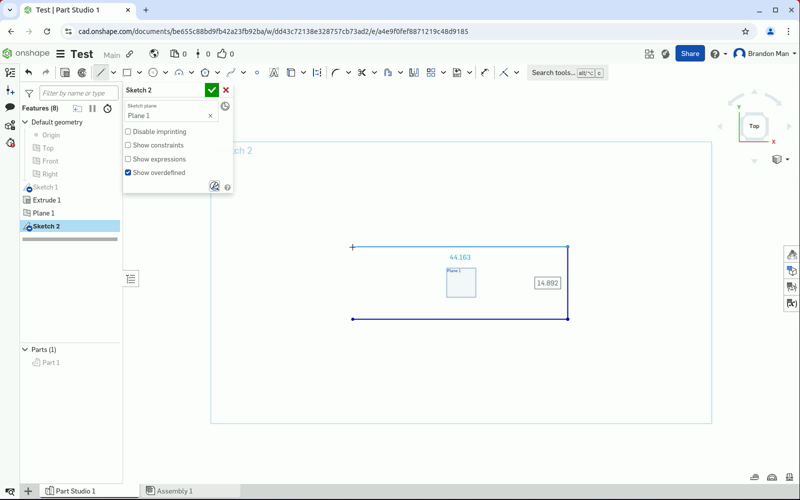
key_down(shift)
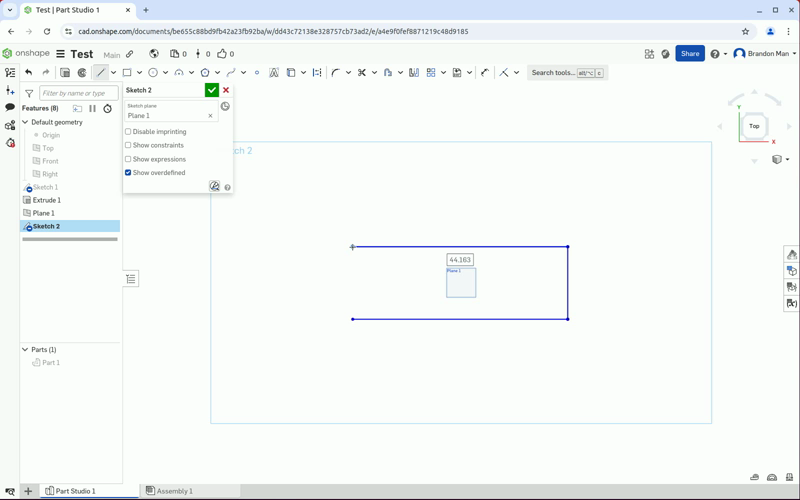
mouse_move(352, 319)
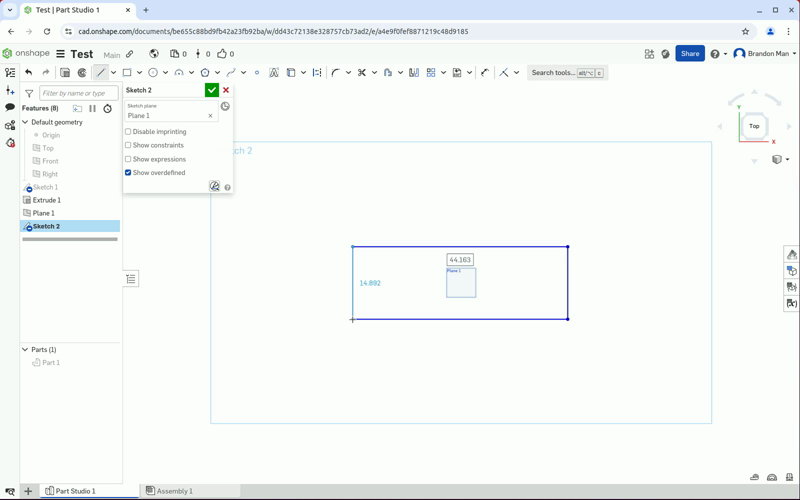
key_up(shift)
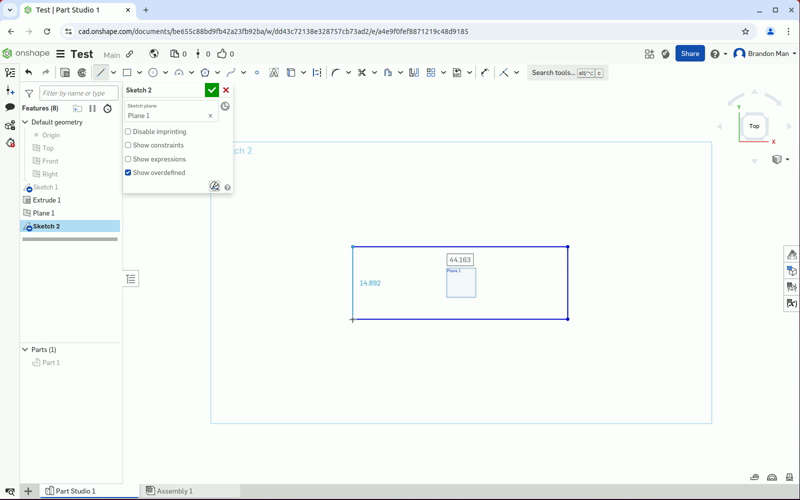
click(352, 319)
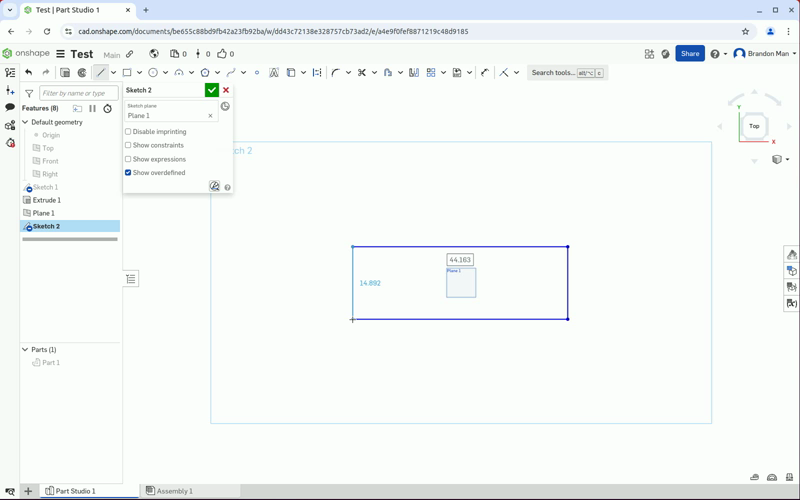
key(esc)
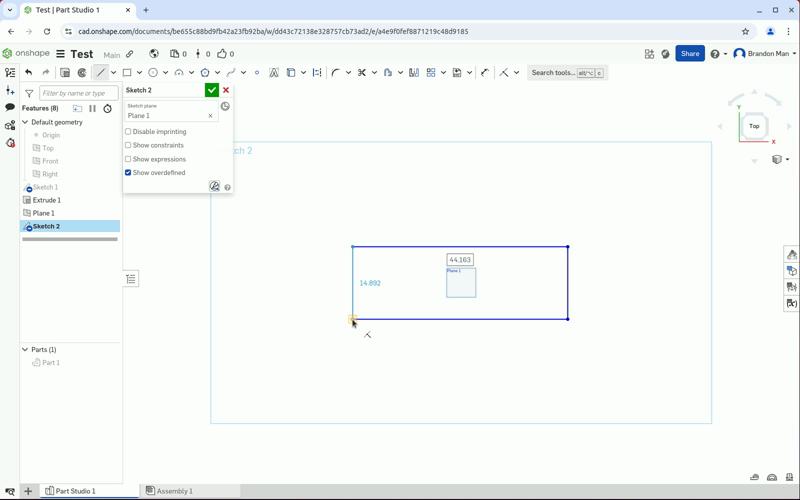
mouse_move(411, 294)
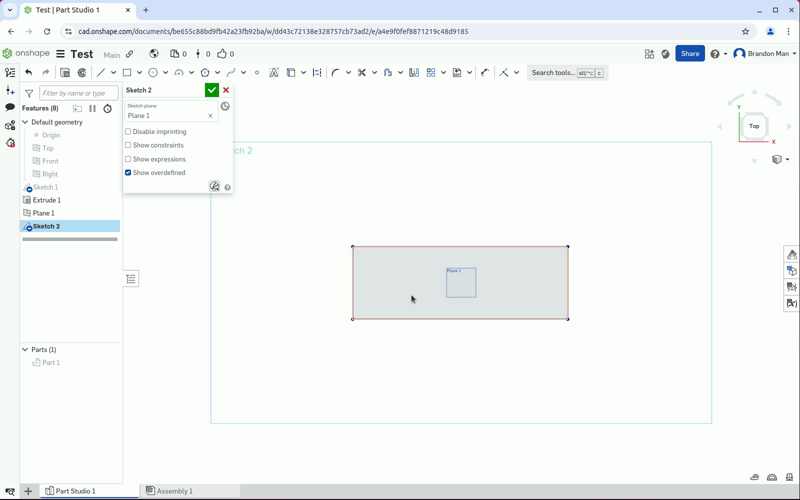
click(411, 294)
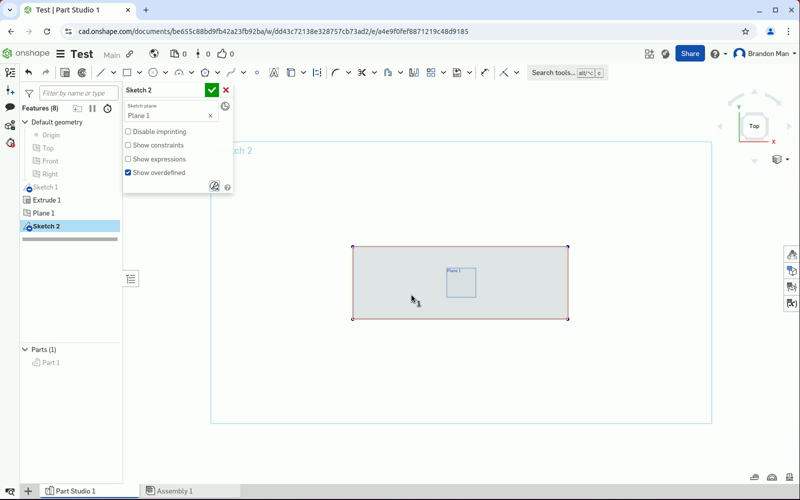
mouse_move(73, 352)
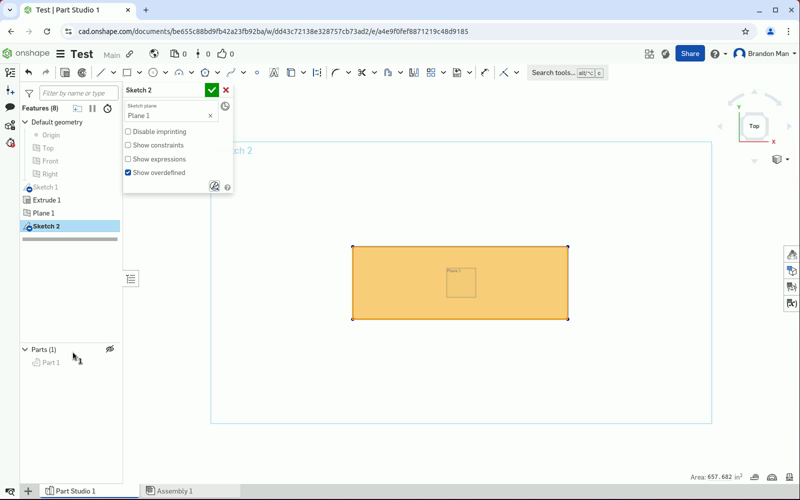
key(shift+y)
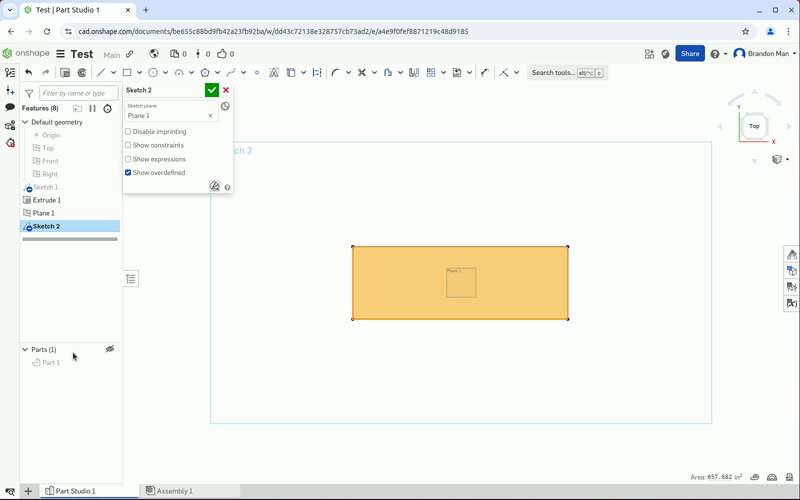
key(shift+e)
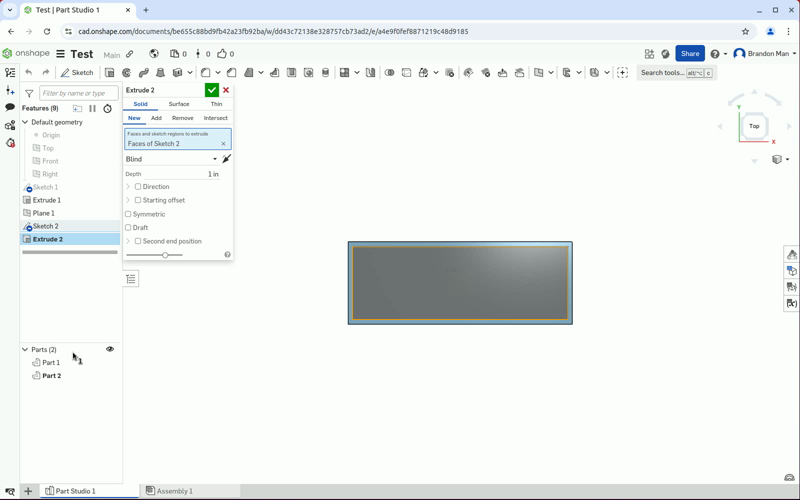
mouse_move(143, 106)
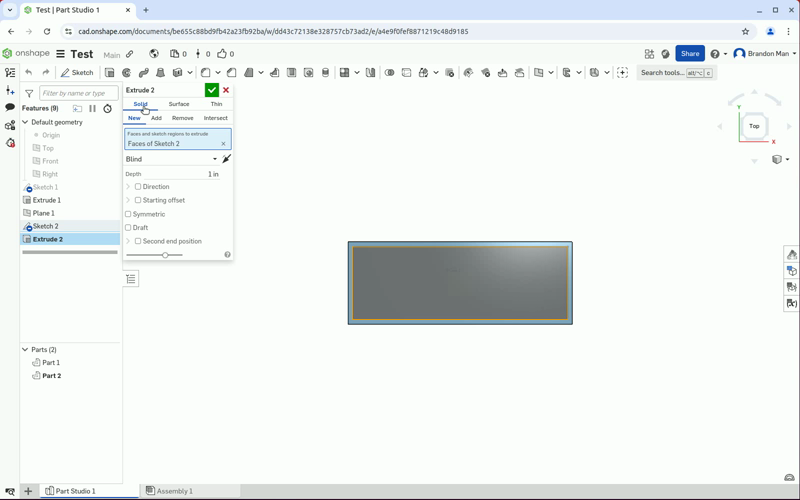
click(143, 106)
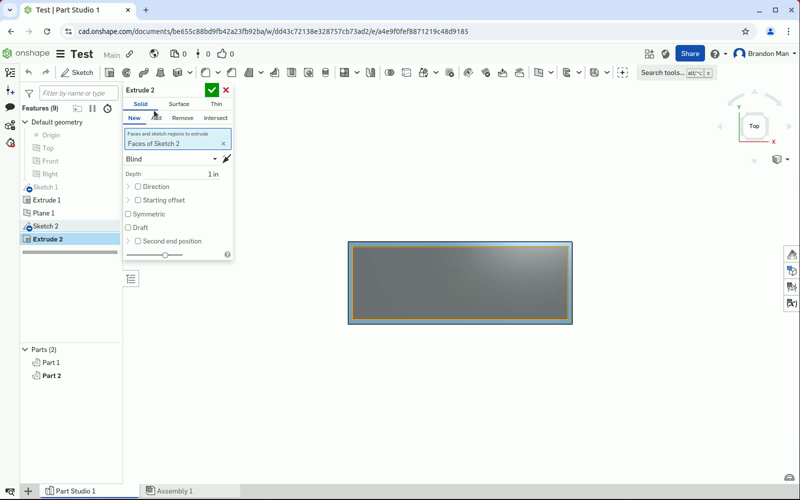
mouse_move(186, 120)
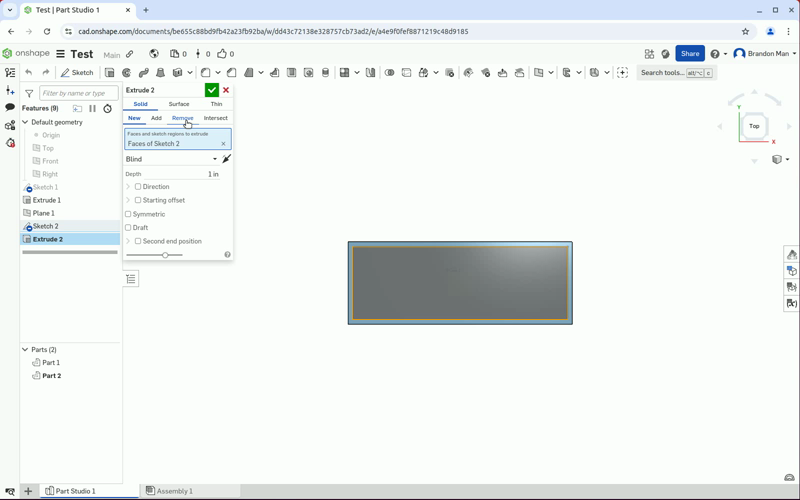
click(186, 120)
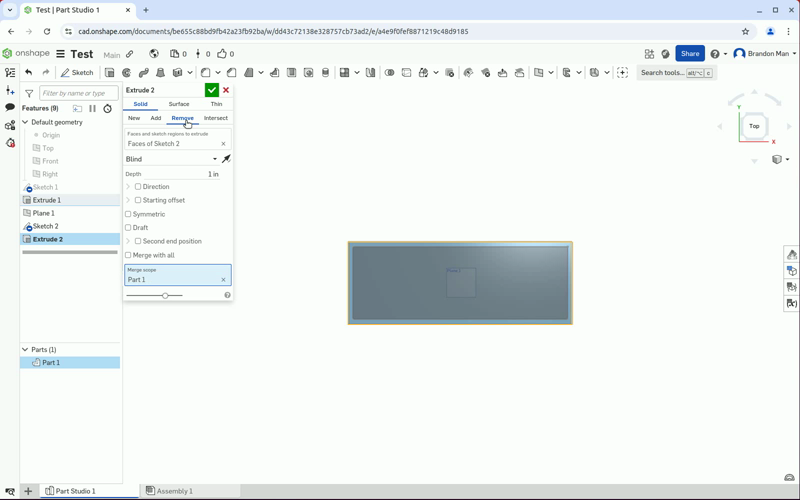
key(tab, 4)
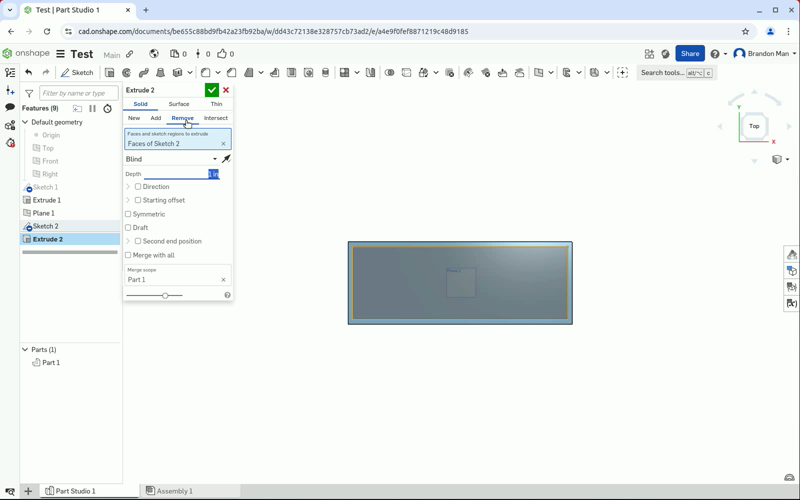
text(6.018)
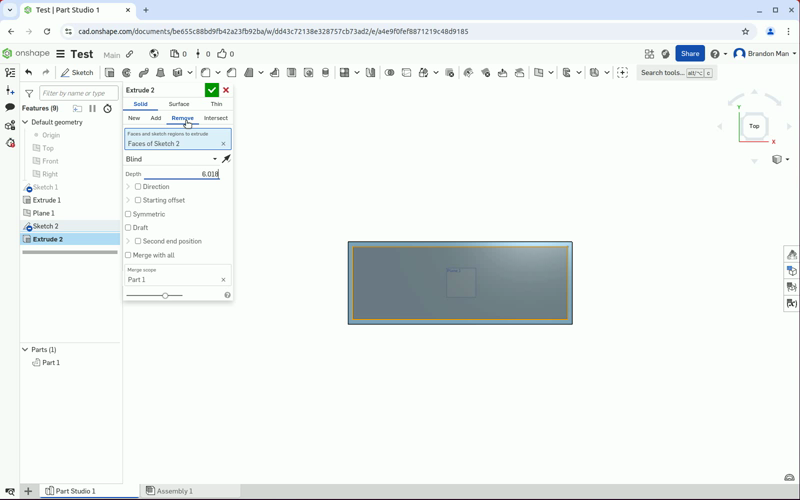
key(tab, 6)
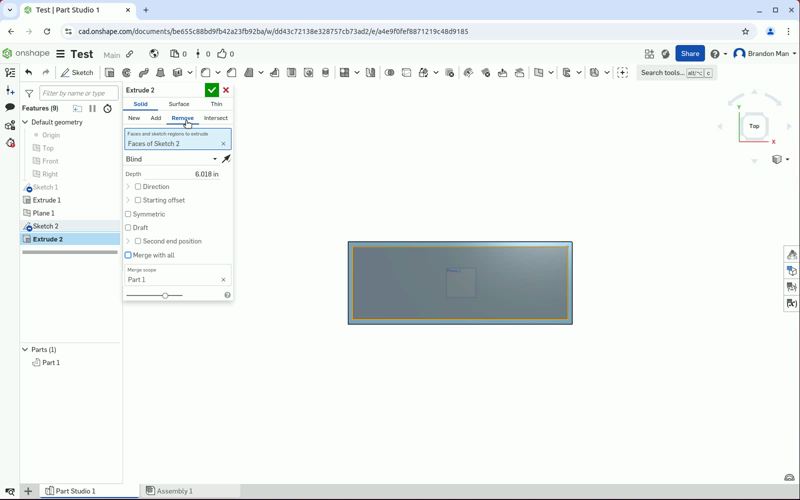
key(space)
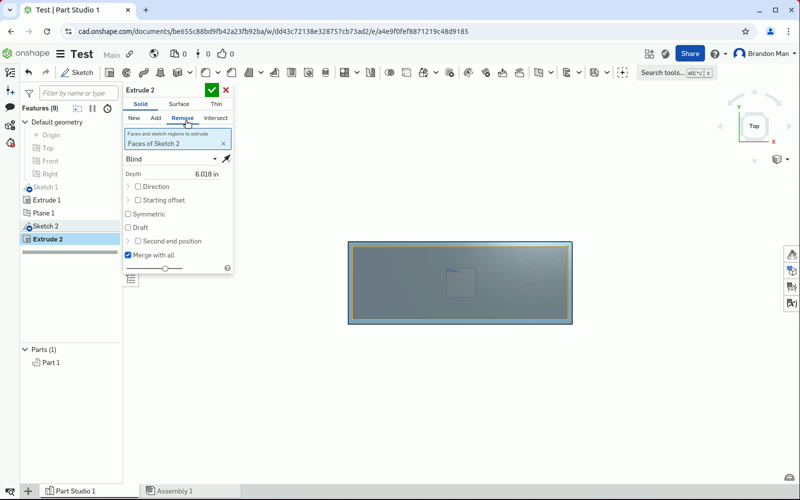
key(enter)
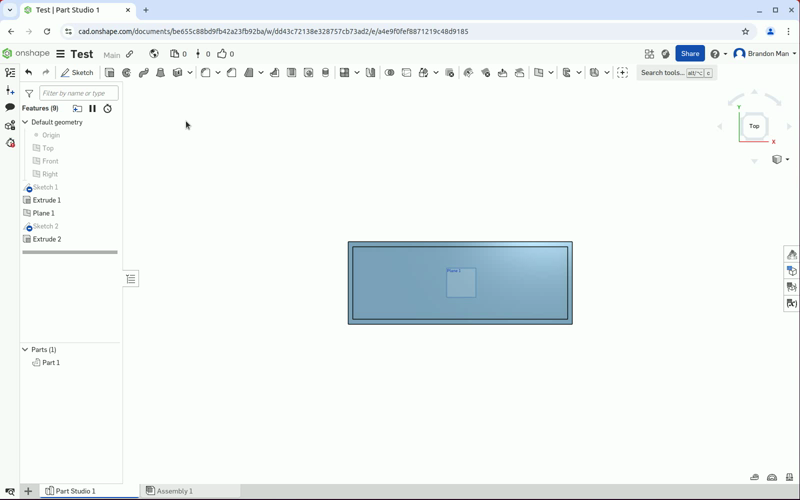
key(shift+h)
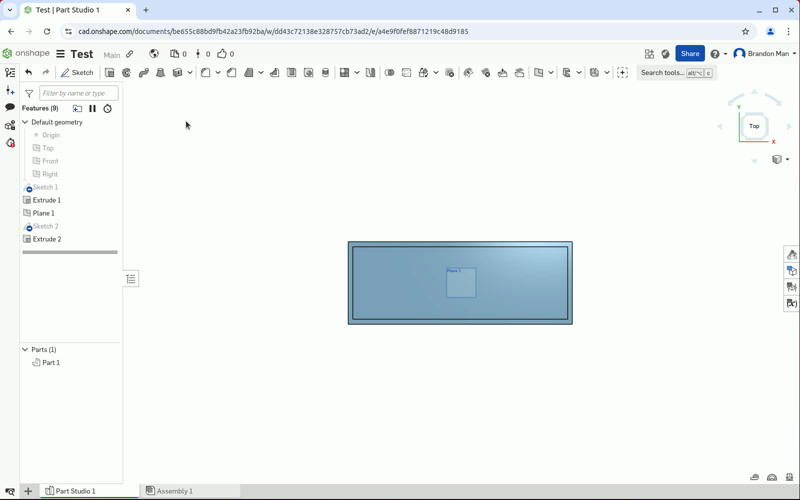
key(shift+h)
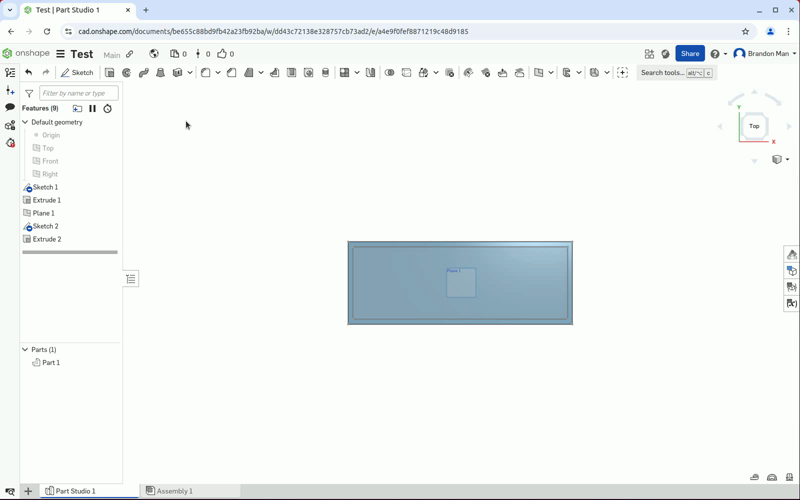
key(shift+7)
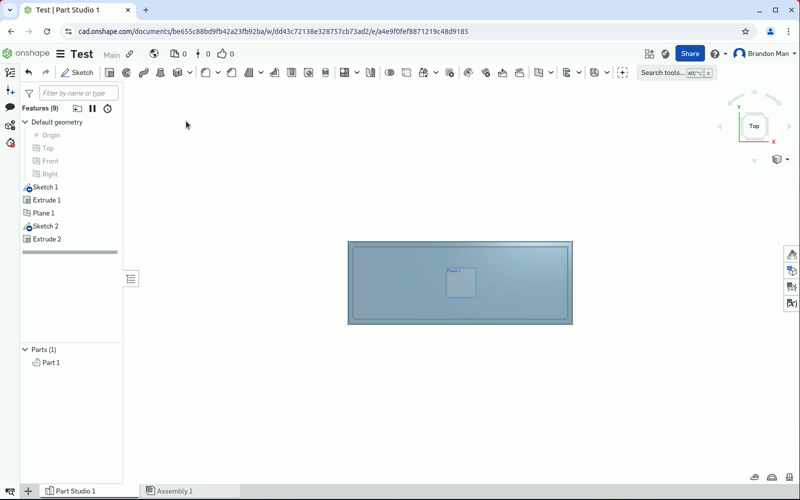
key(up, 3)
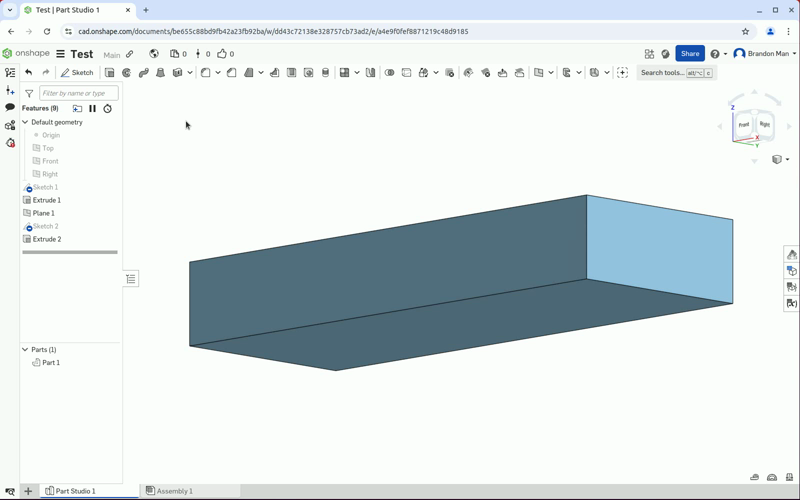
key(left, 3)
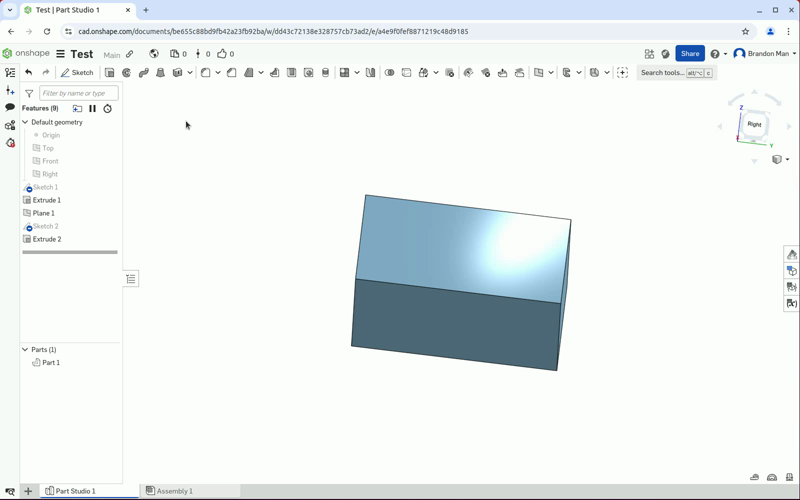
key(right, 3)
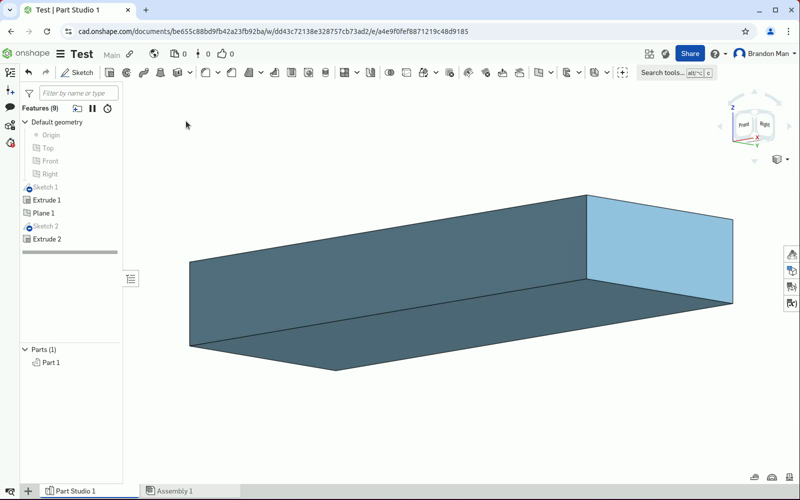
key(down, 3)
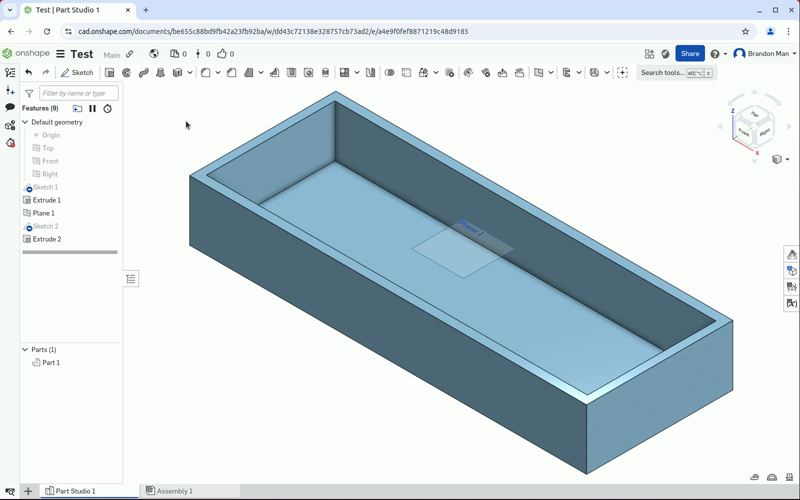
mouse_move(73, 189)
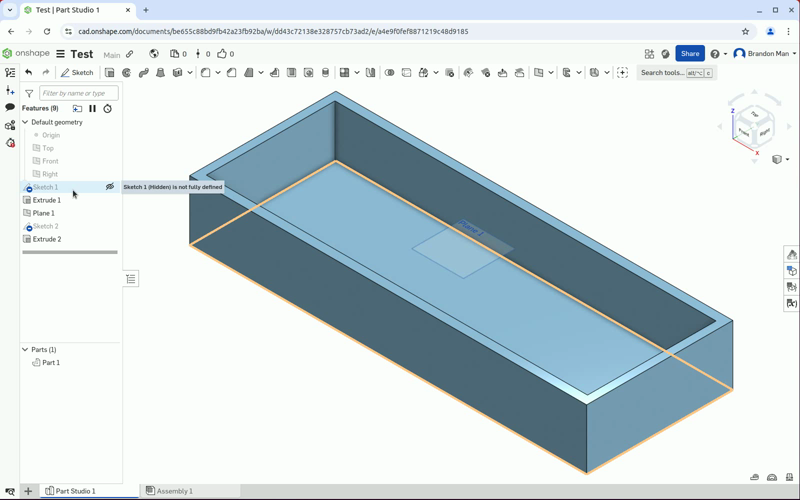
click(73, 189)